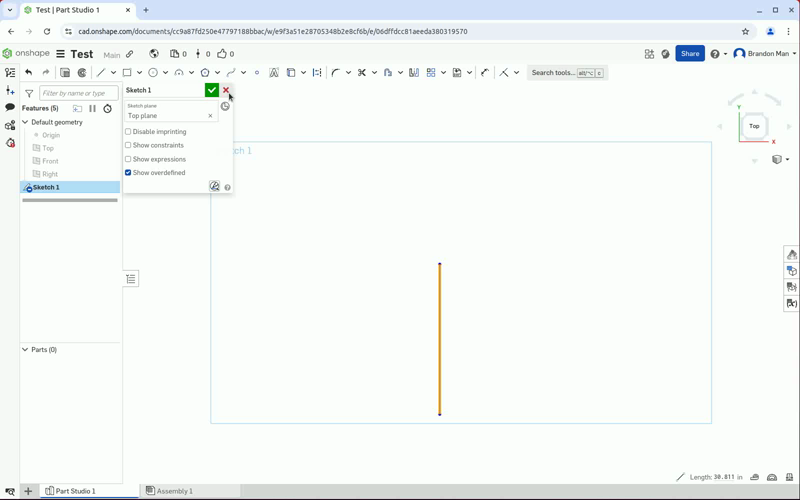
key(shift+h)
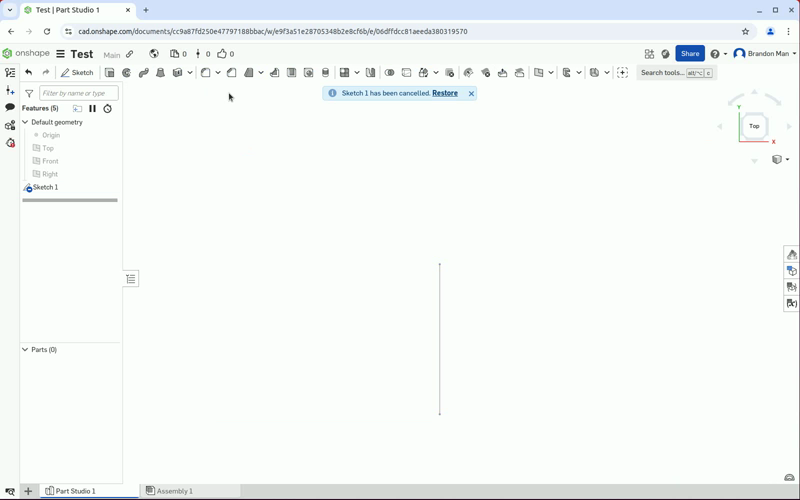
key(shift+s)
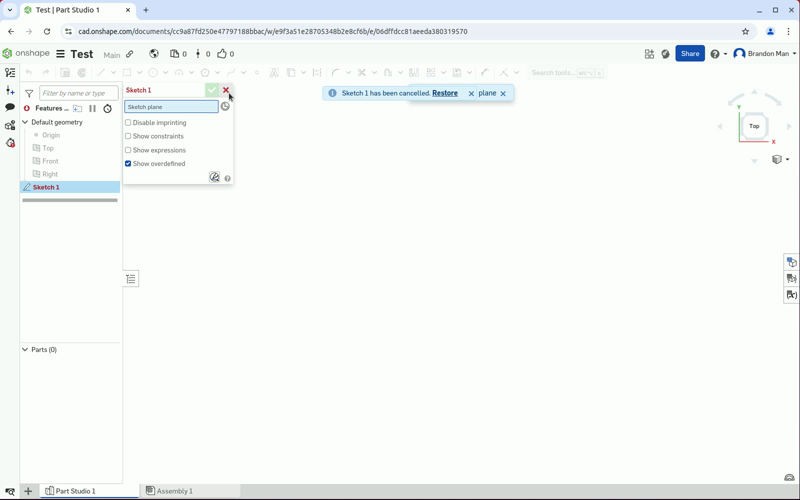
mouse_move(73, 150)
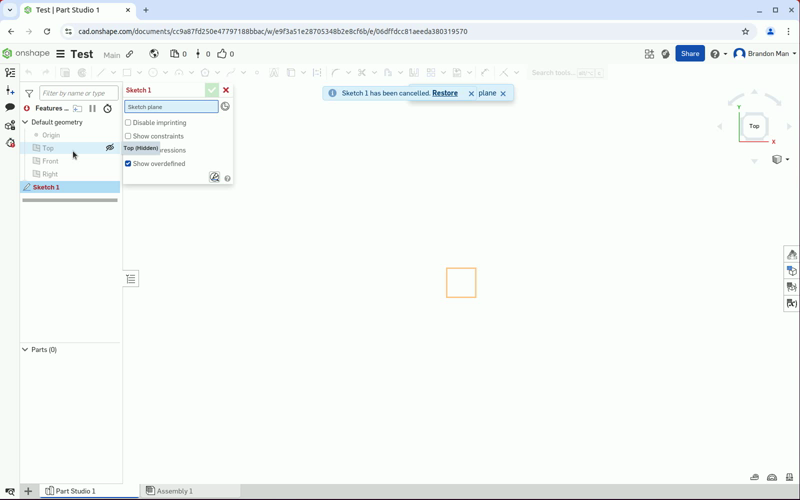
click(73, 150)
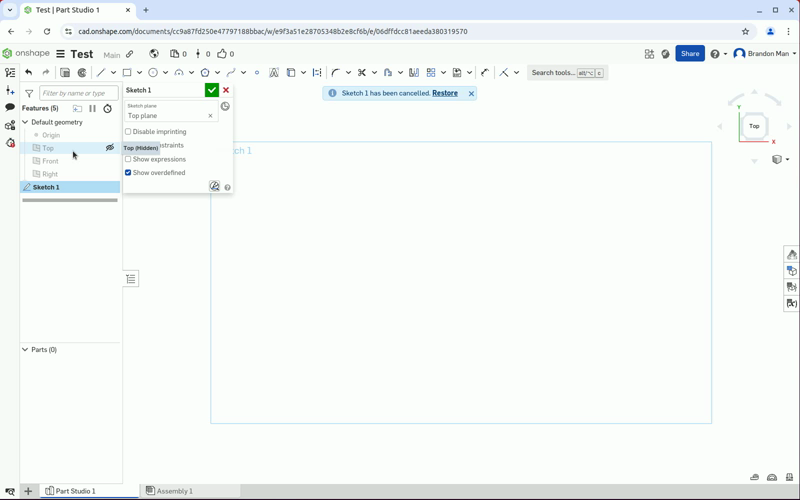
mouse_move(73, 352)
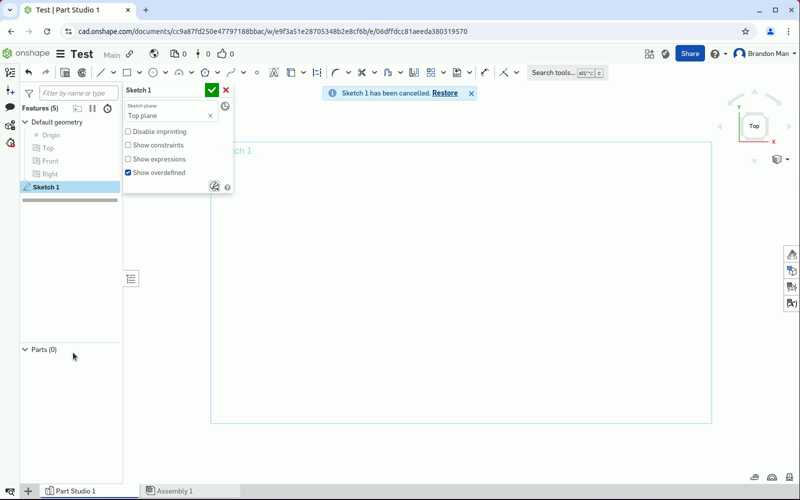
key(y)
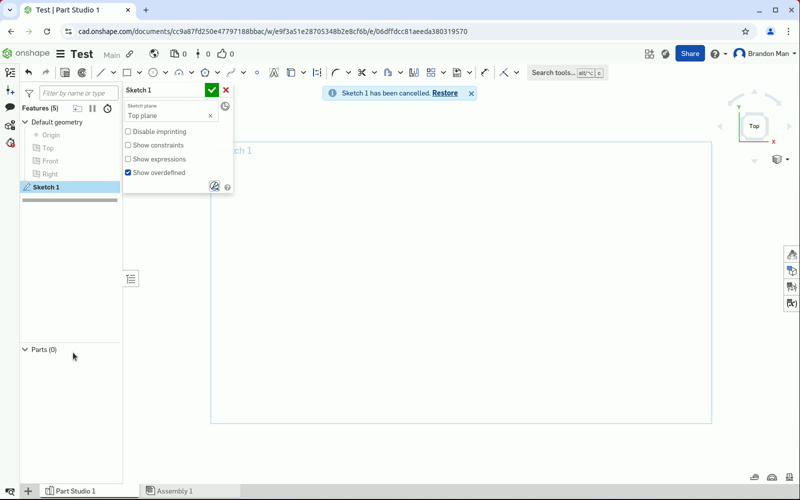
key(l)
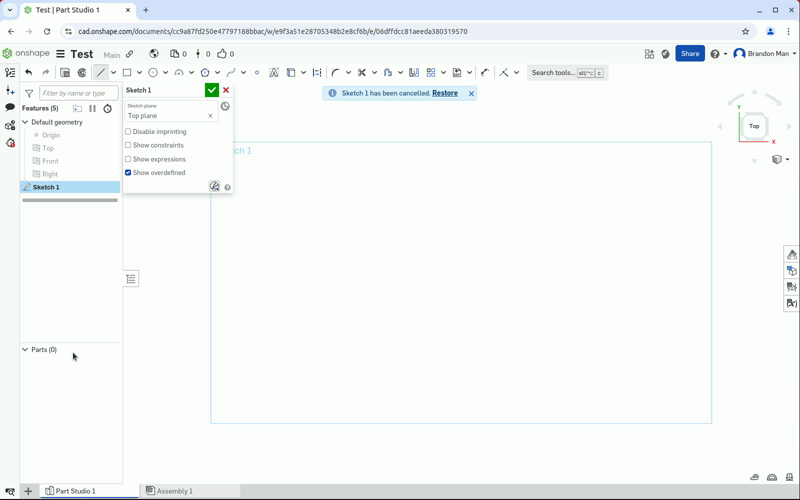
key_down(shift)
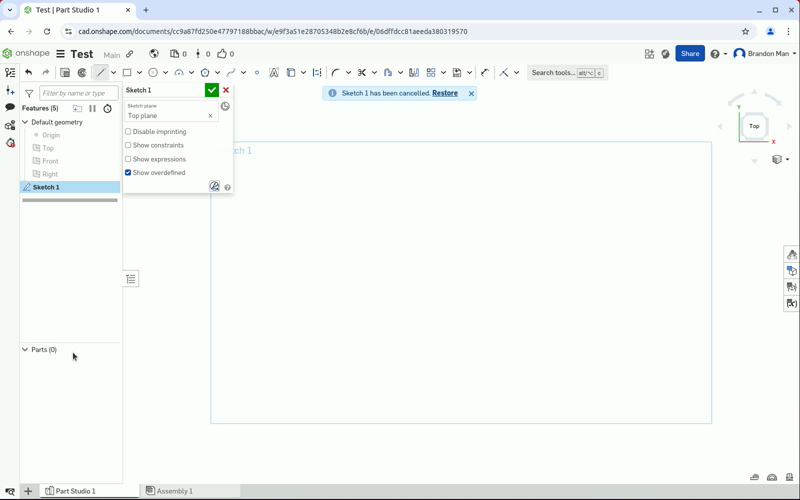
mouse_move(404, 329)
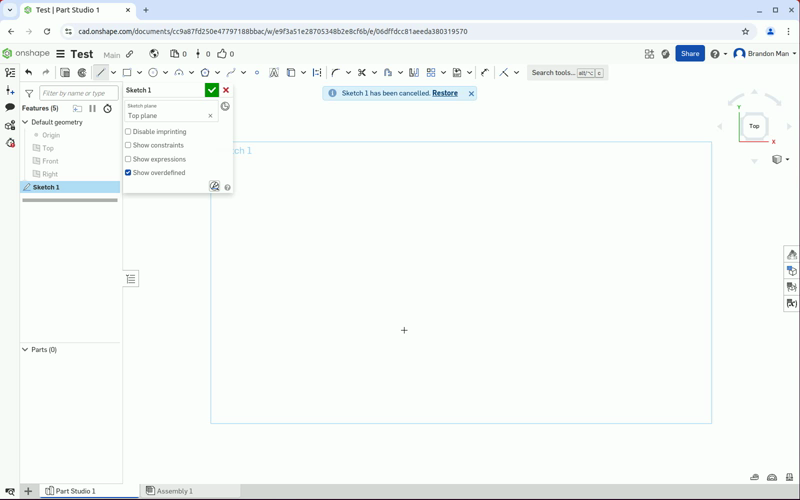
click(404, 329)
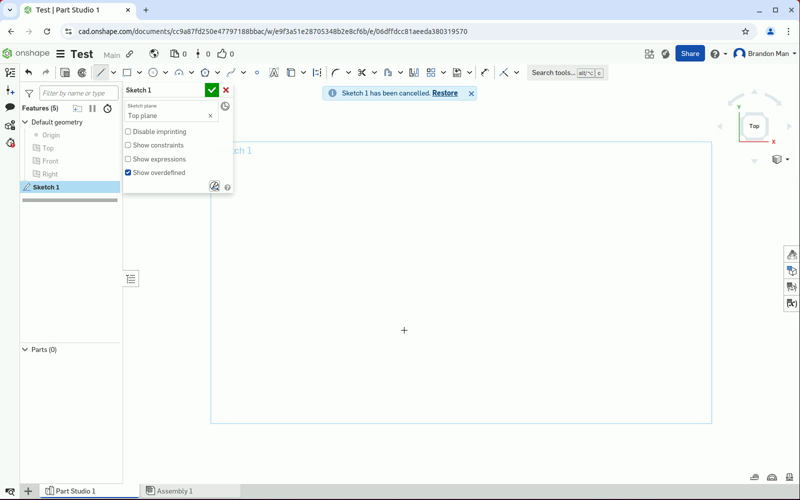
key_up(shift)
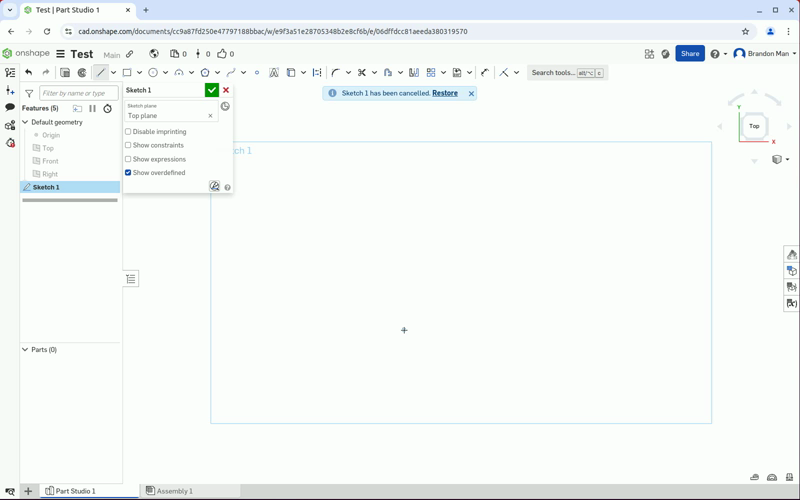
key_down(shift)
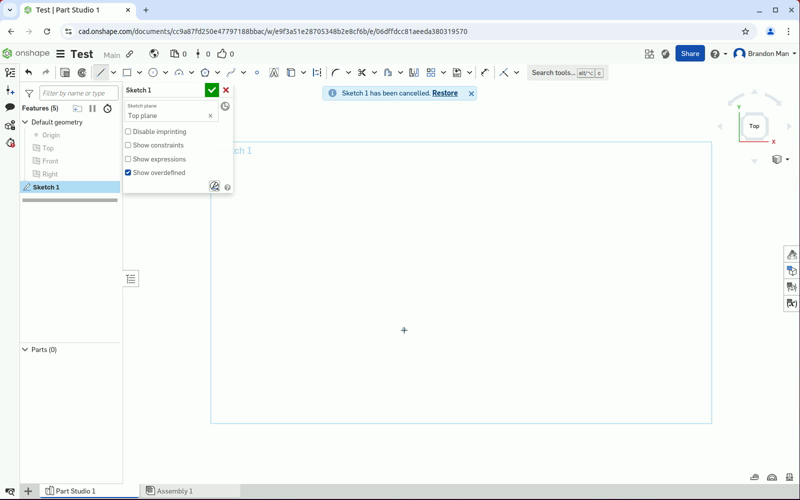
mouse_move(516, 329)
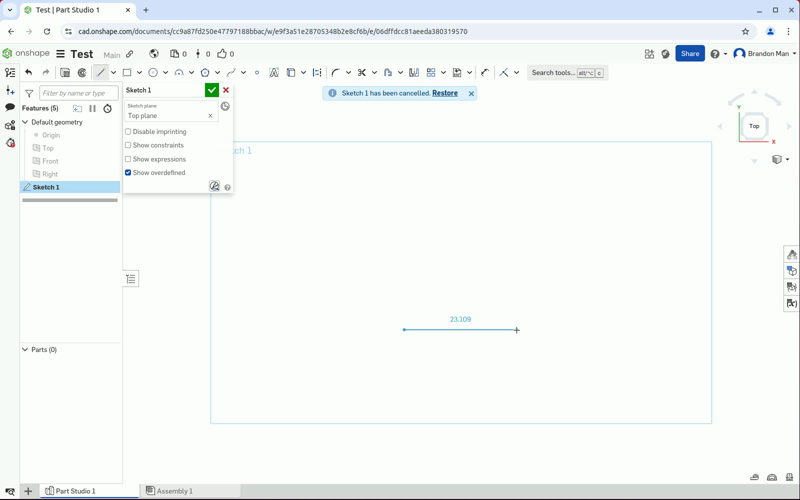
click(516, 329)
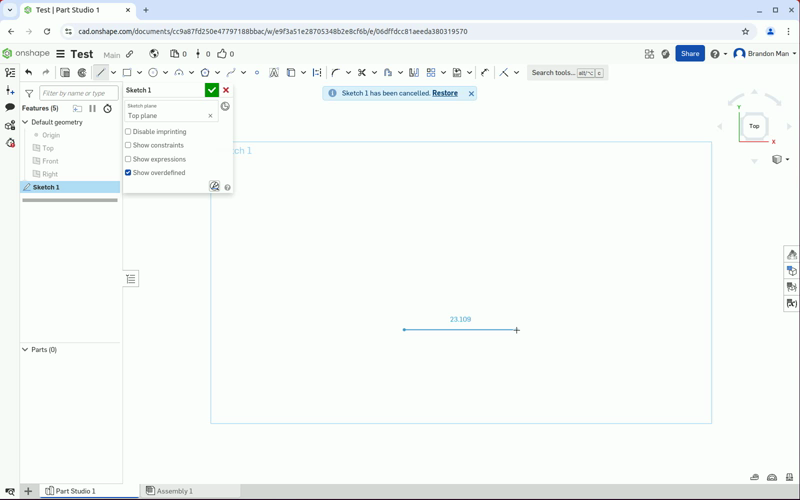
key_up(shift)
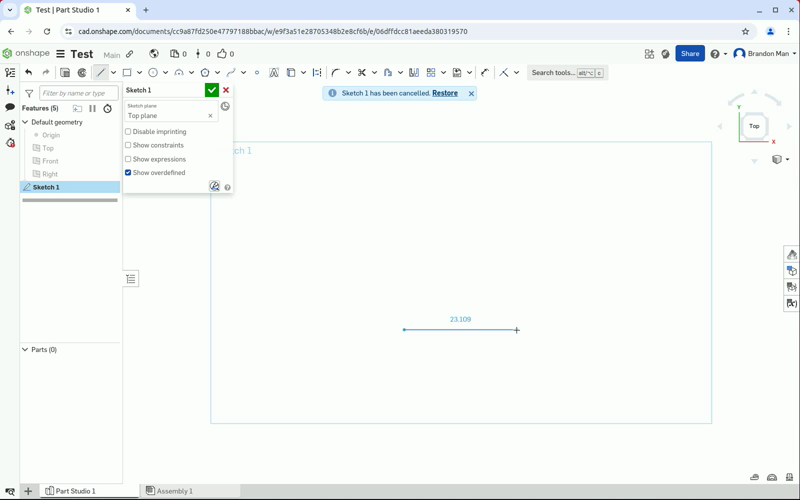
key_down(shift)
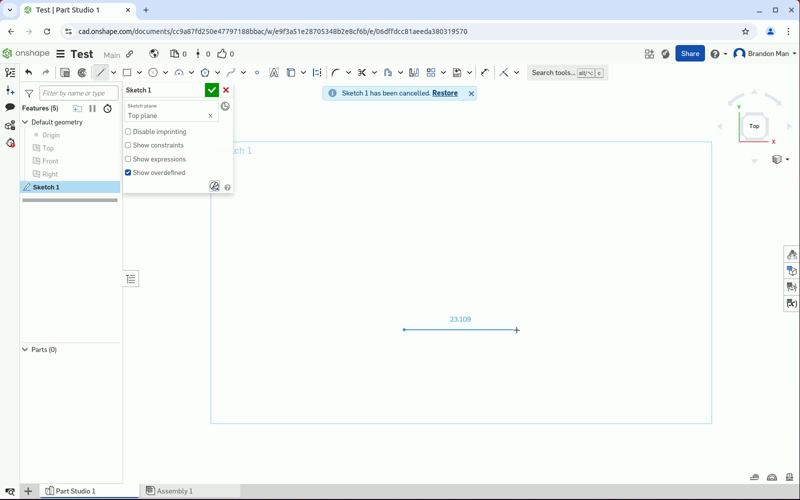
mouse_move(516, 236)
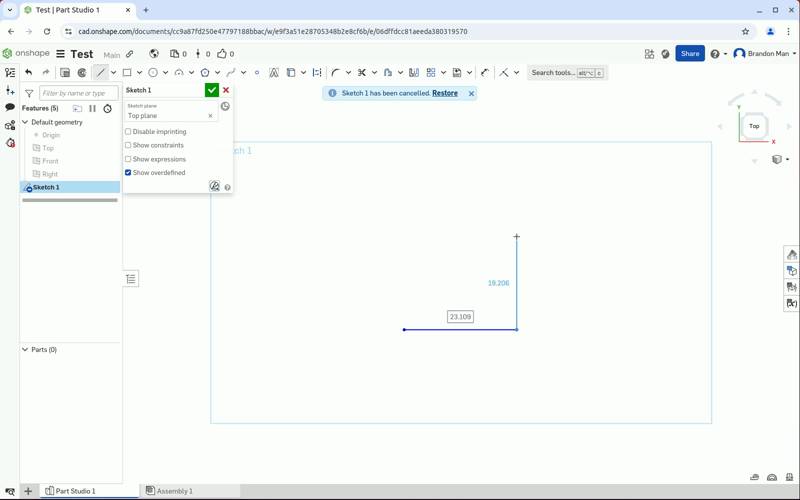
click(516, 236)
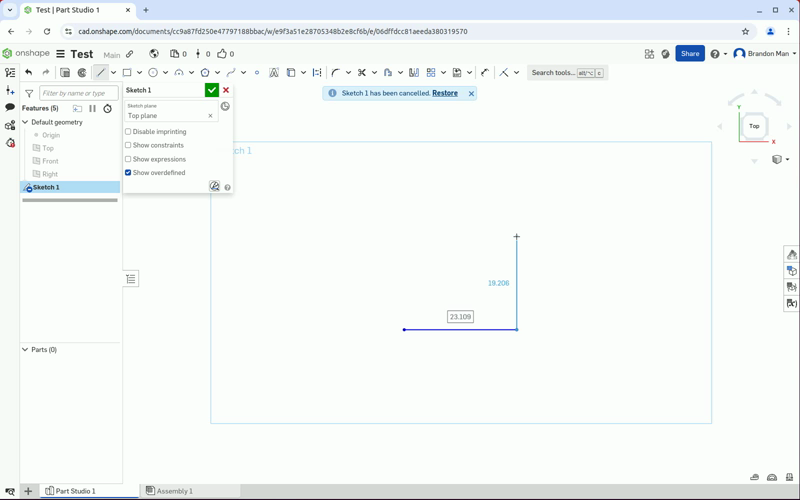
key_up(shift)
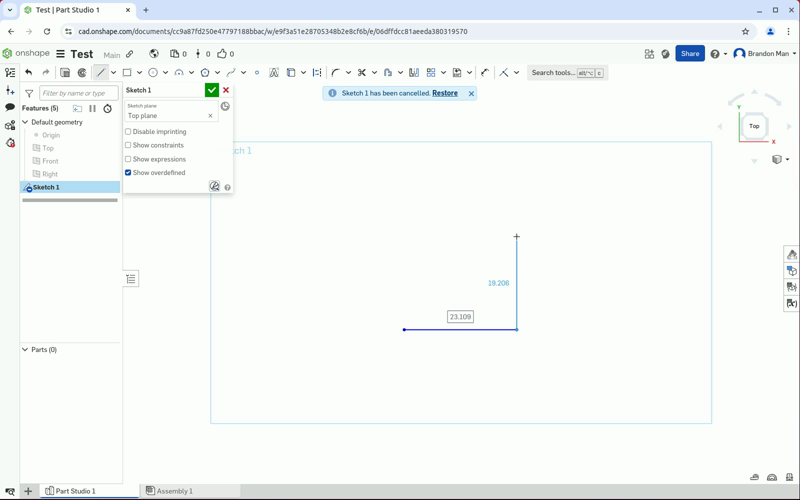
key_down(shift)
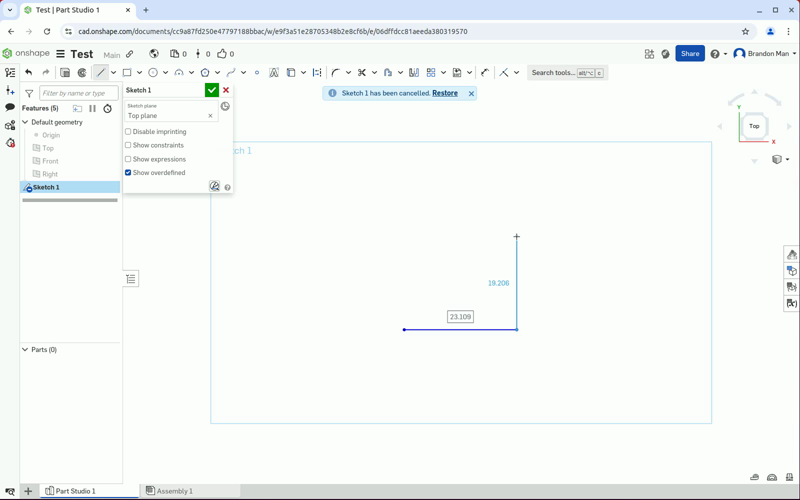
mouse_move(404, 236)
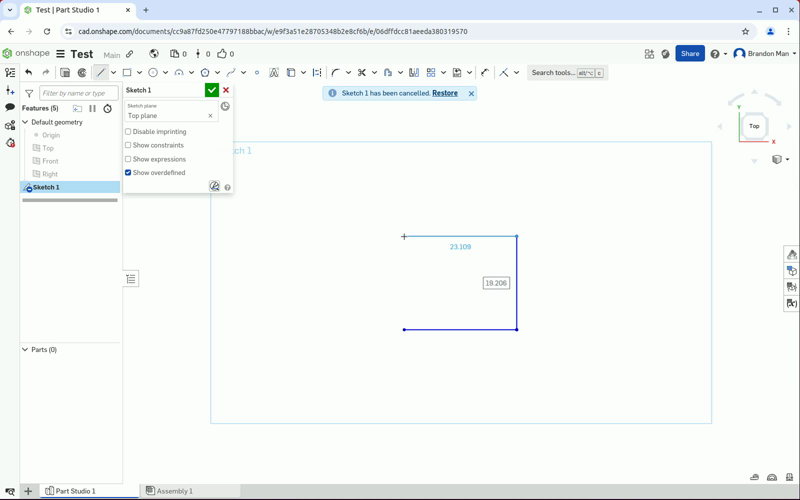
click(404, 236)
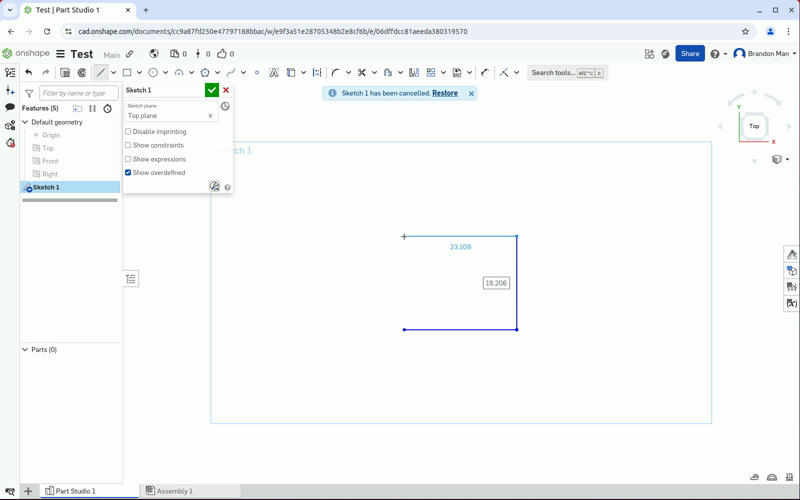
key_up(shift)
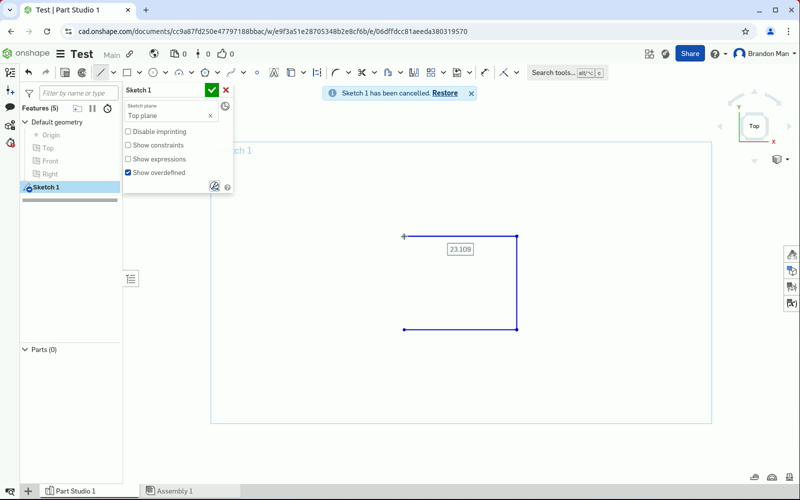
key_down(shift)
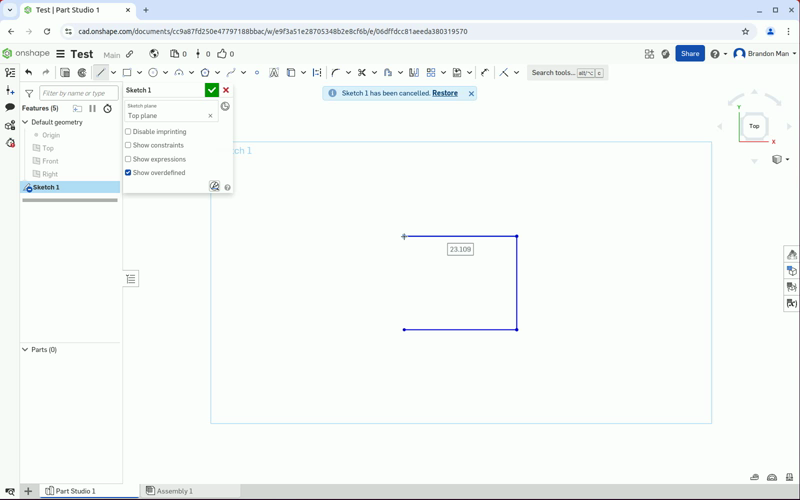
mouse_move(404, 329)
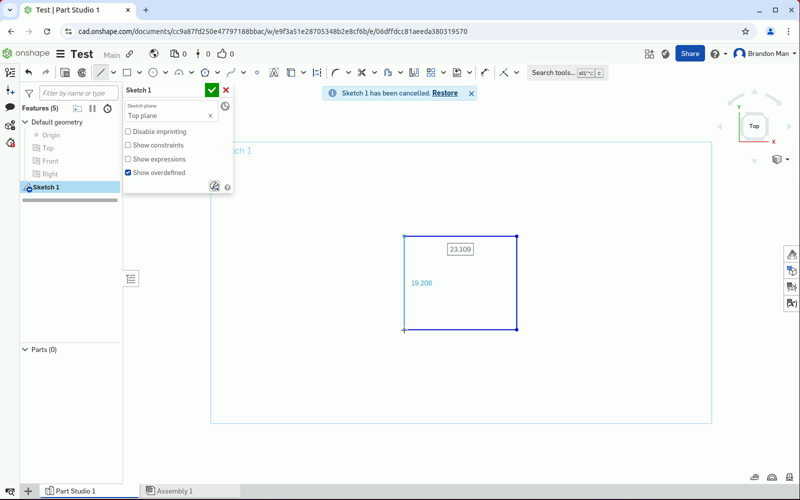
key_up(shift)
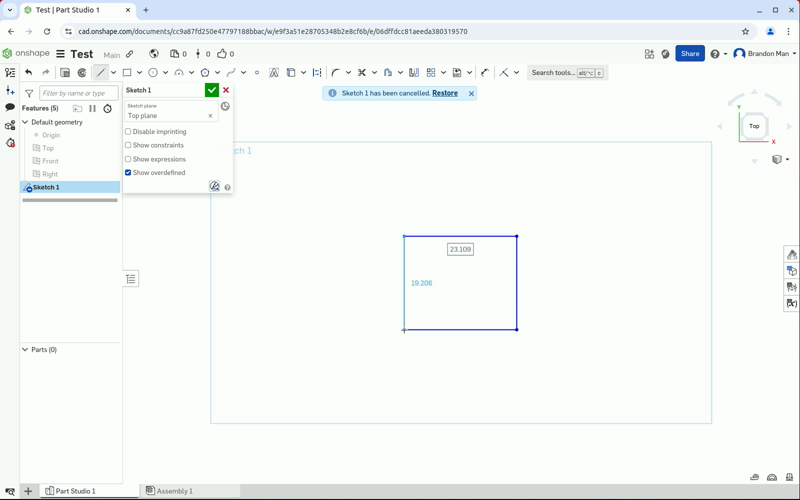
click(404, 329)
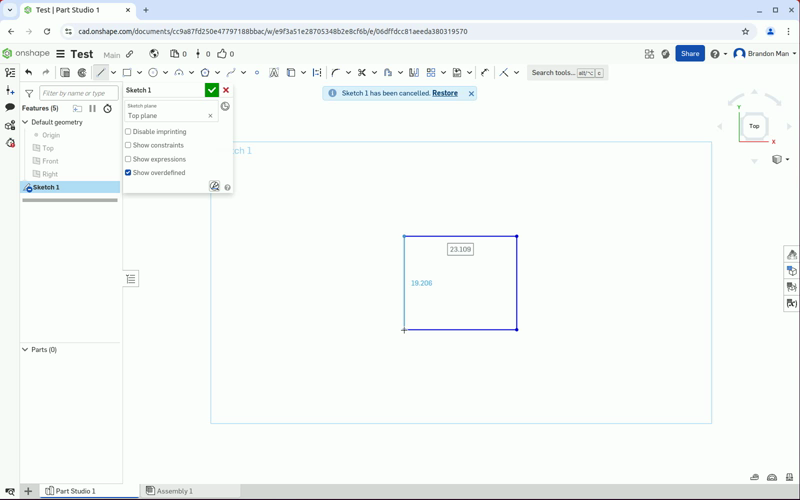
key(esc)
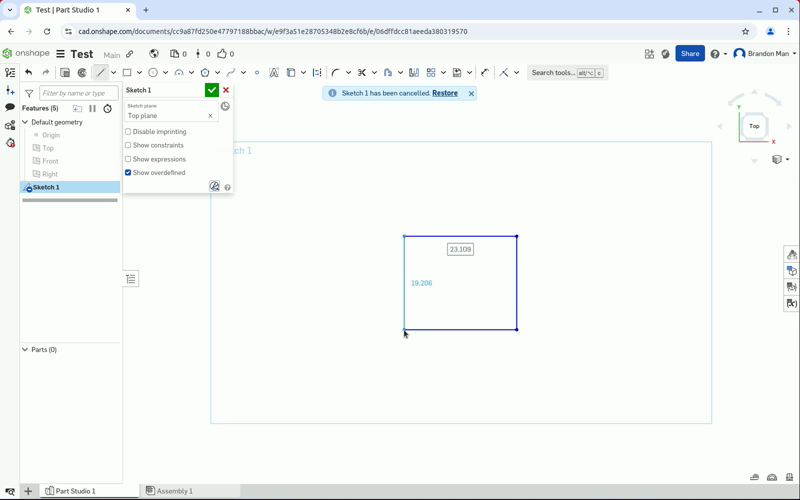
mouse_move(488, 290)
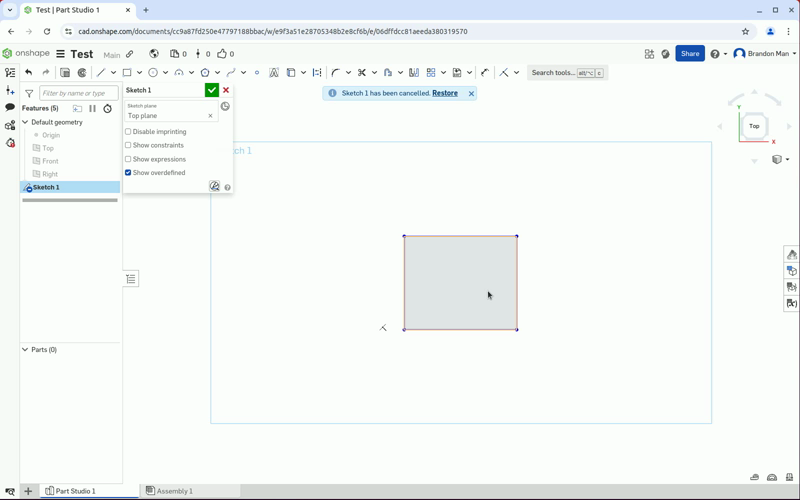
click(488, 290)
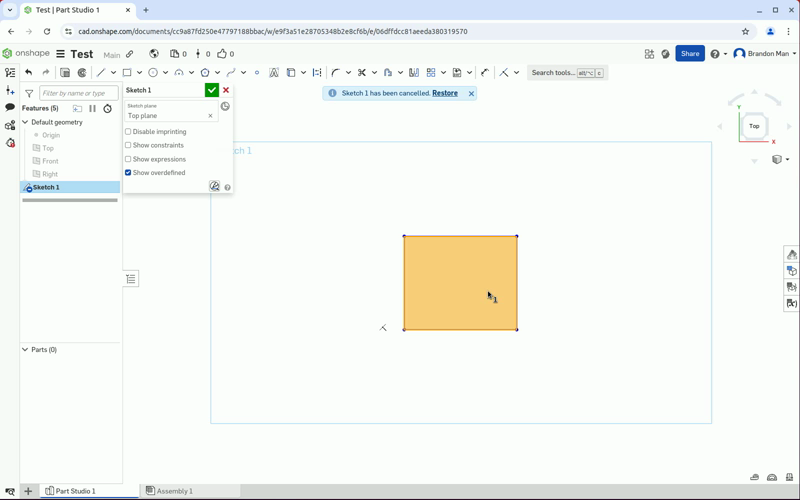
mouse_move(73, 352)
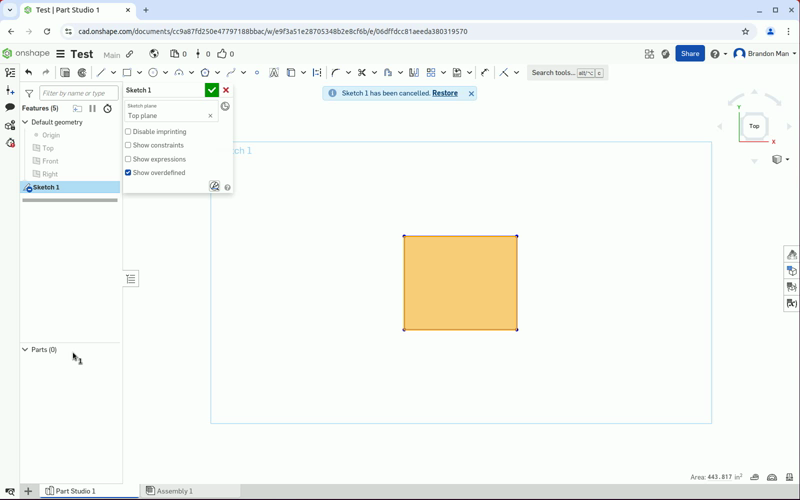
key(shift+y)
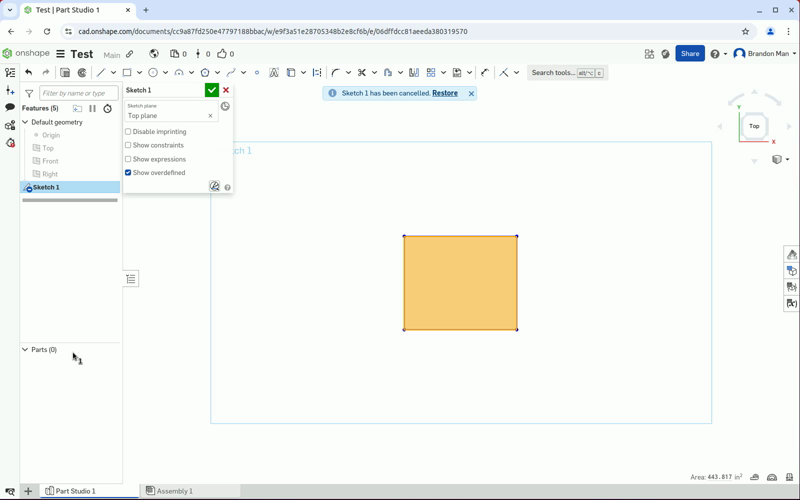
key(shift+e)
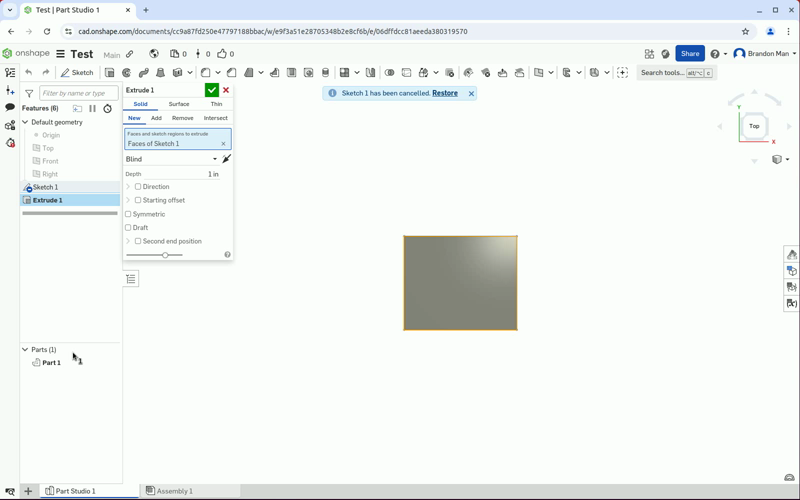
mouse_move(143, 106)
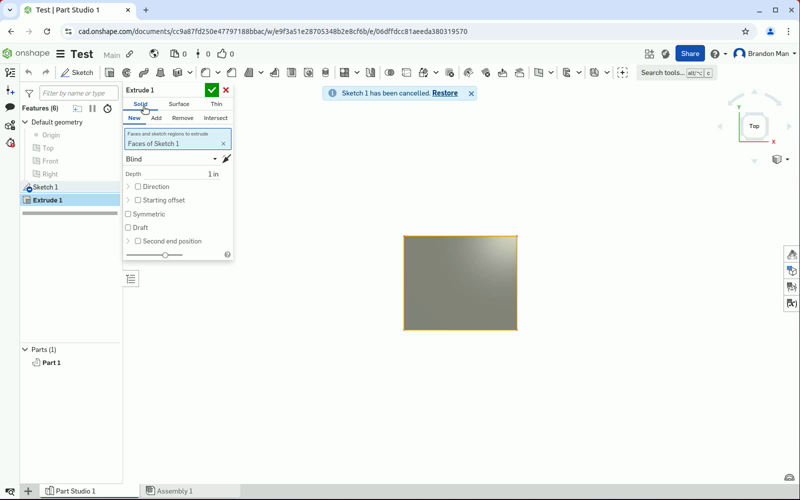
click(143, 106)
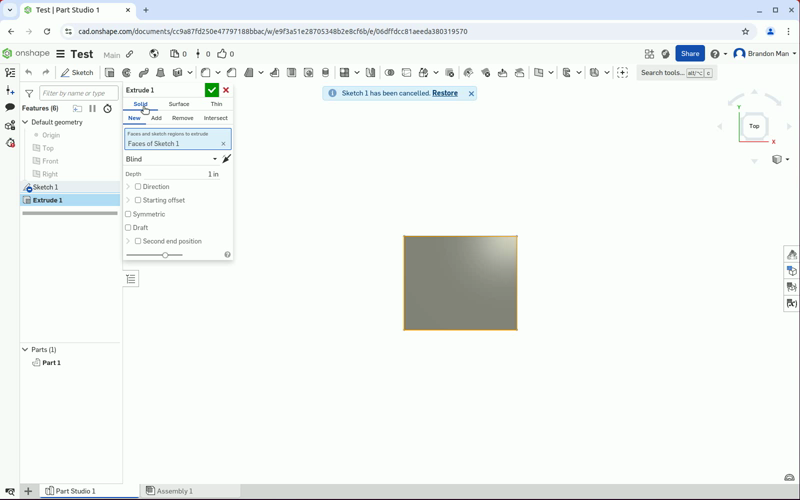
mouse_move(137, 120)
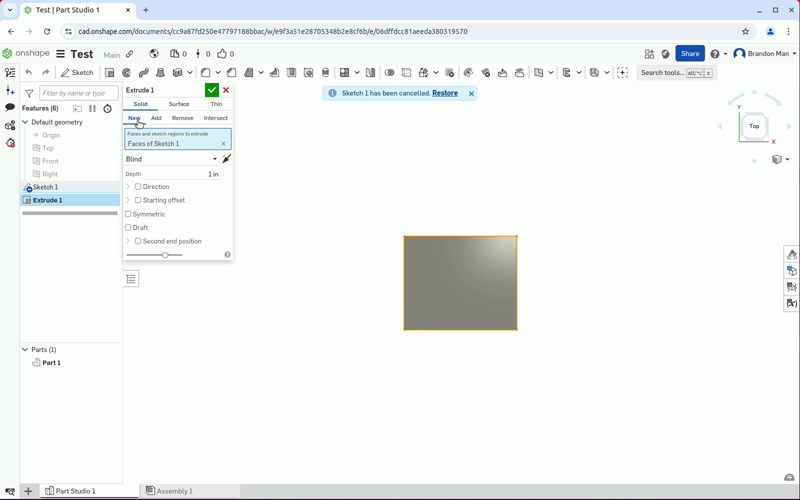
click(137, 120)
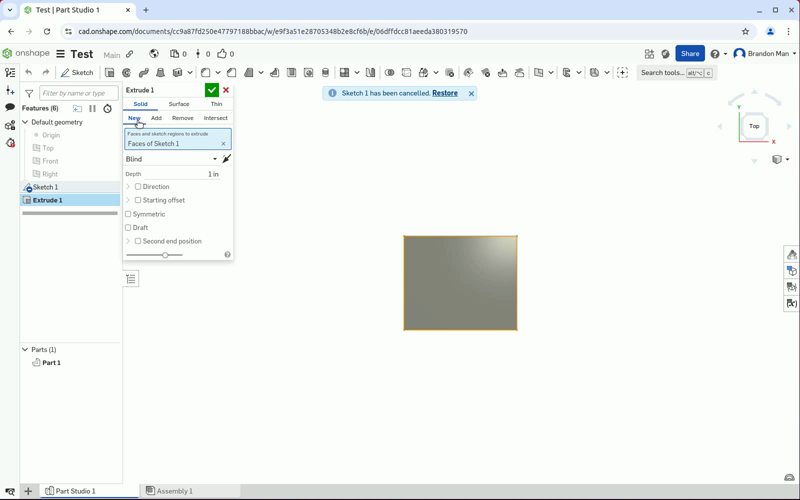
key(tab, 4)
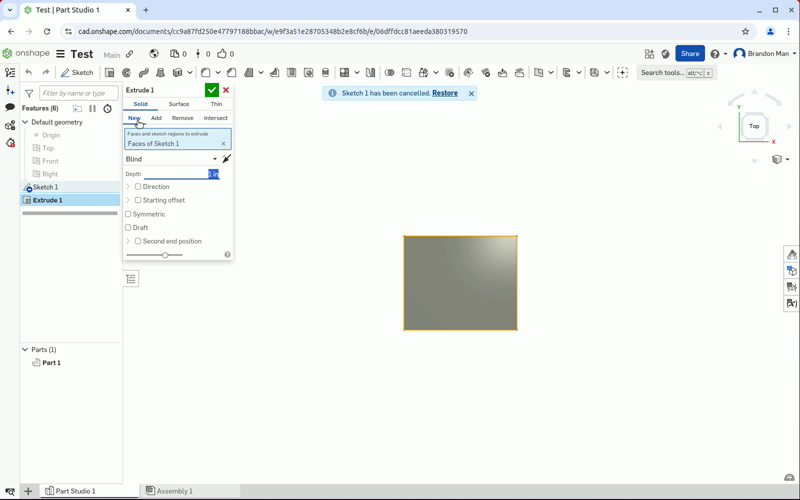
text(23.108)
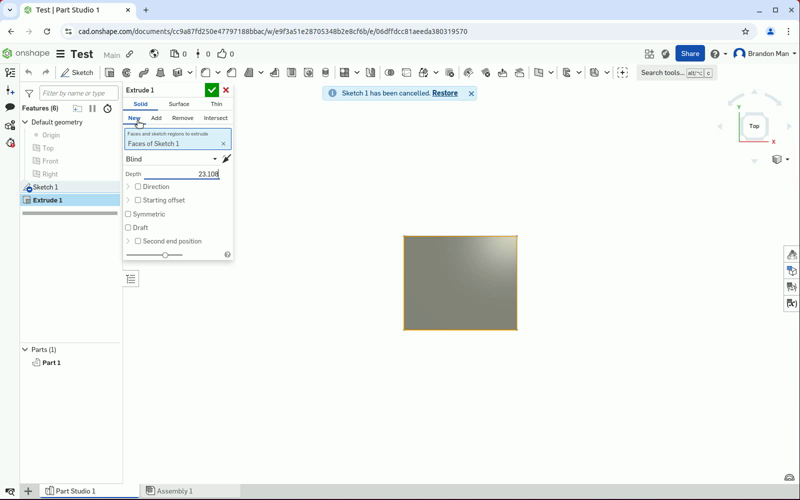
key(enter)
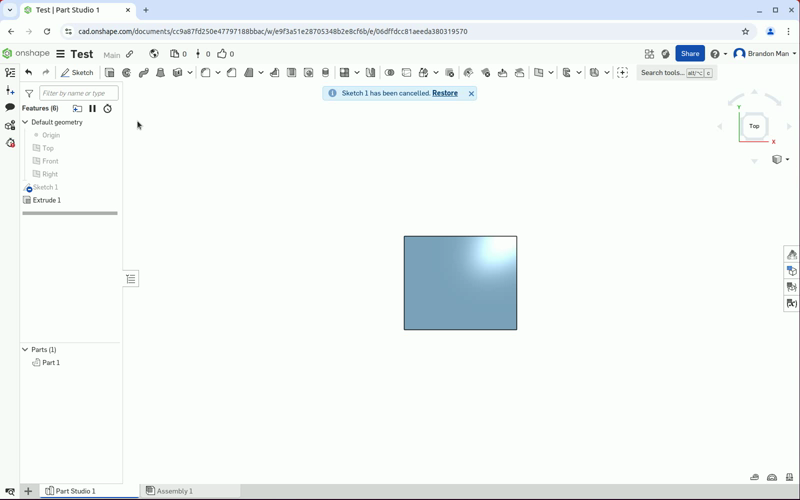
key(shift+h)
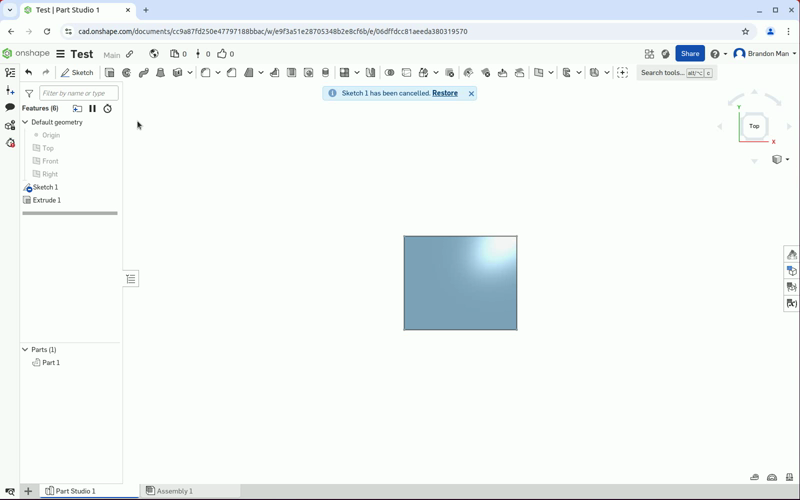
key(shift+h)
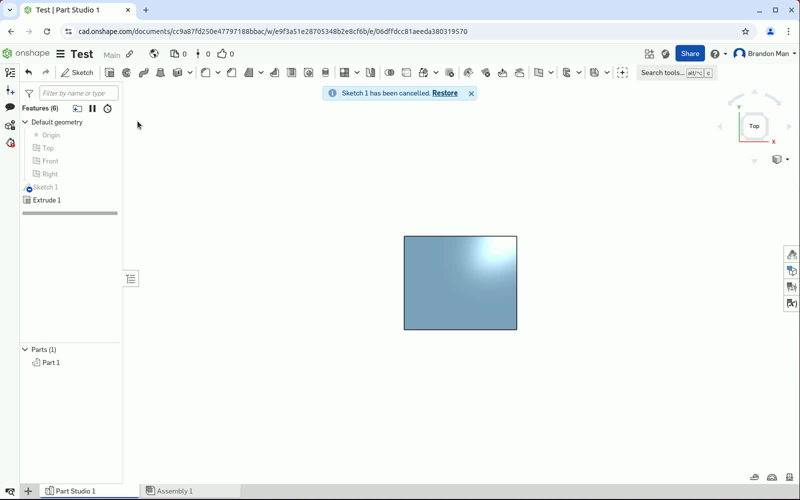
mouse_move(73, 189)
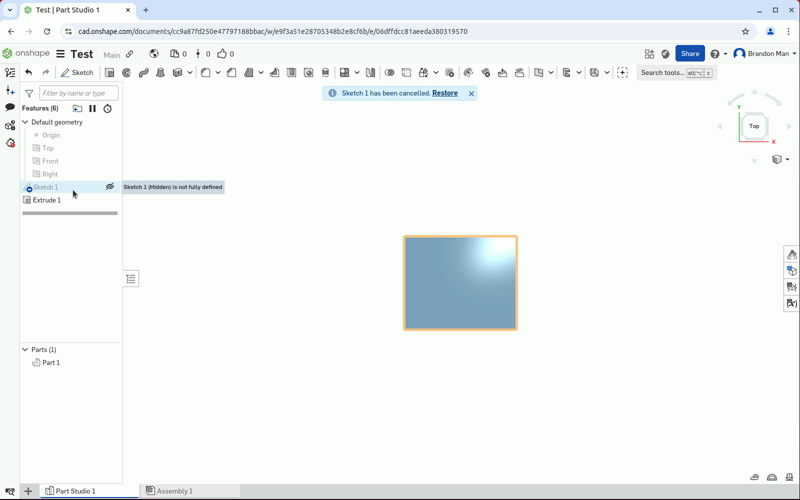
click(73, 189)
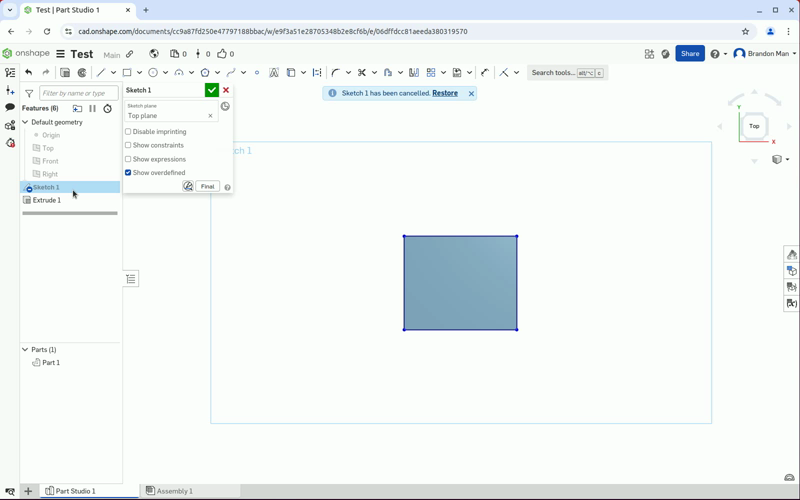
mouse_move(229, 92)
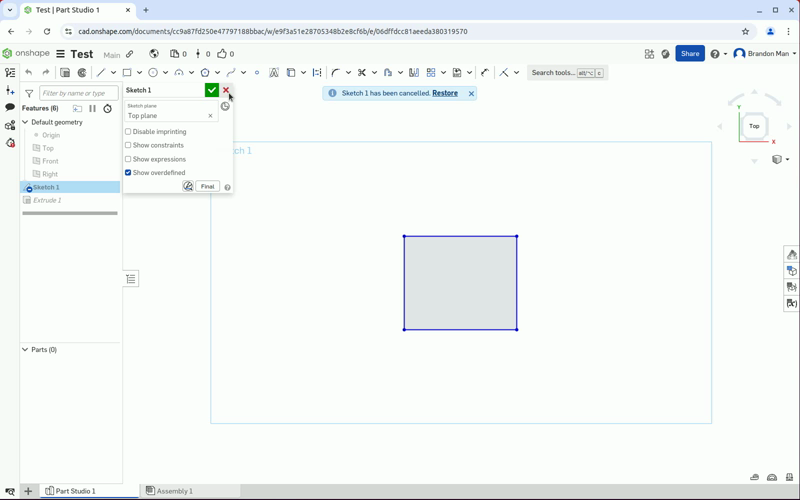
click(229, 92)
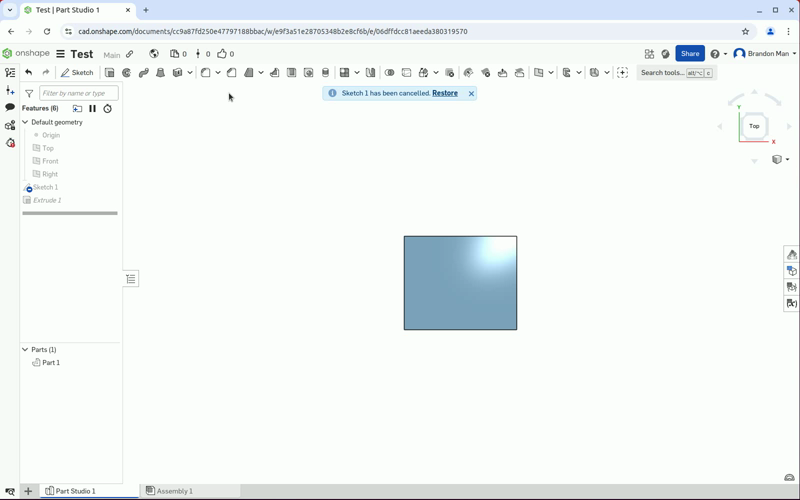
mouse_move(73, 352)
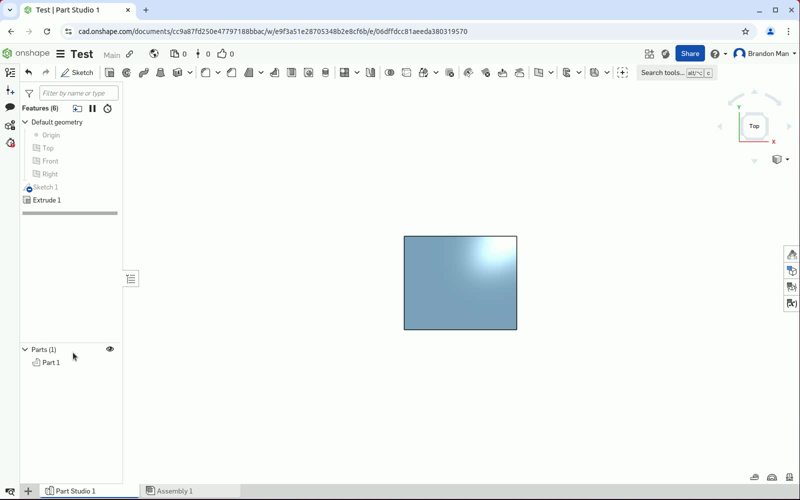
key(y)
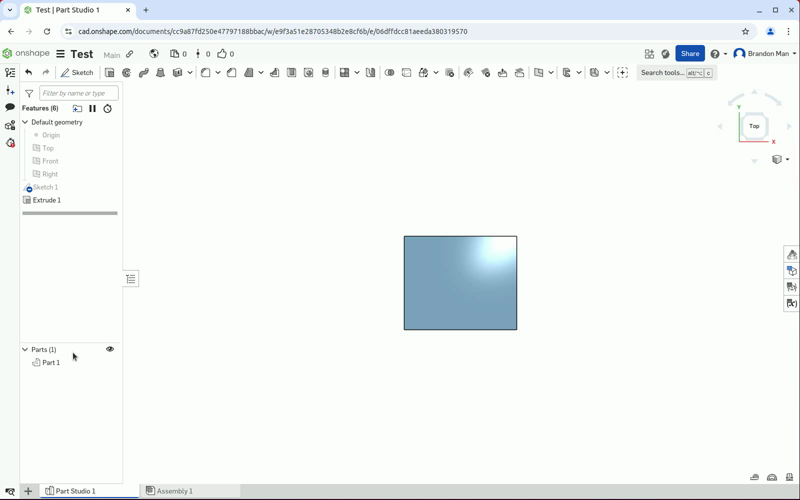
key(shift+p)
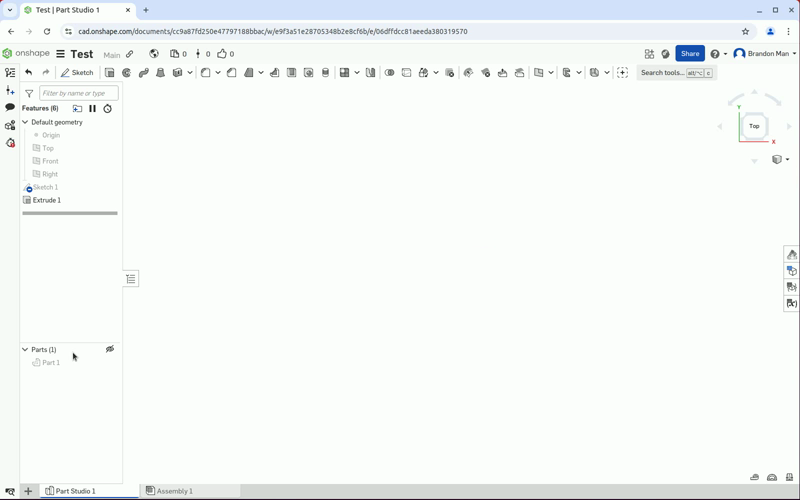
key(space)
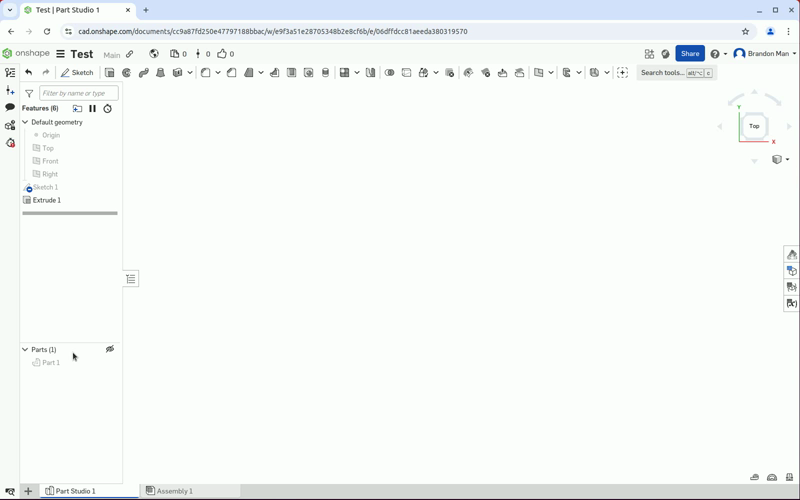
key_down(shift)
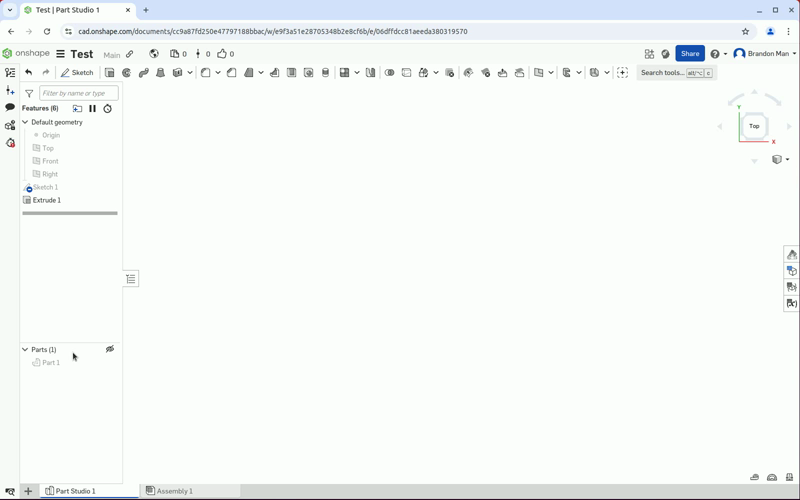
key(up)
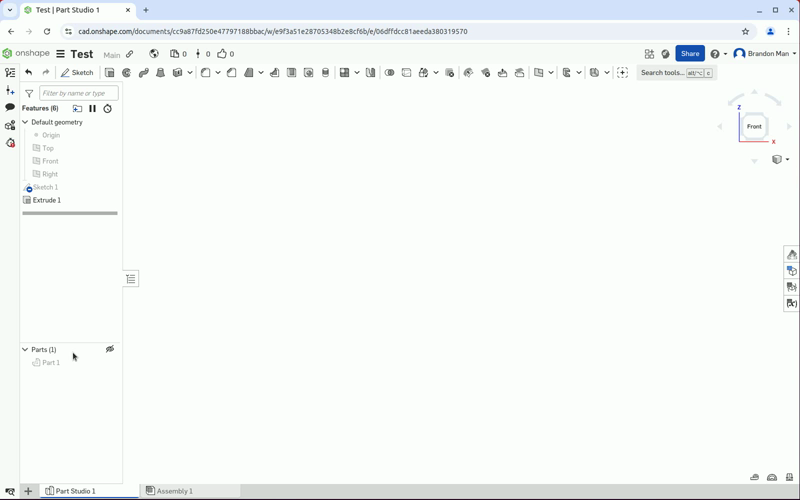
key_up(shift)
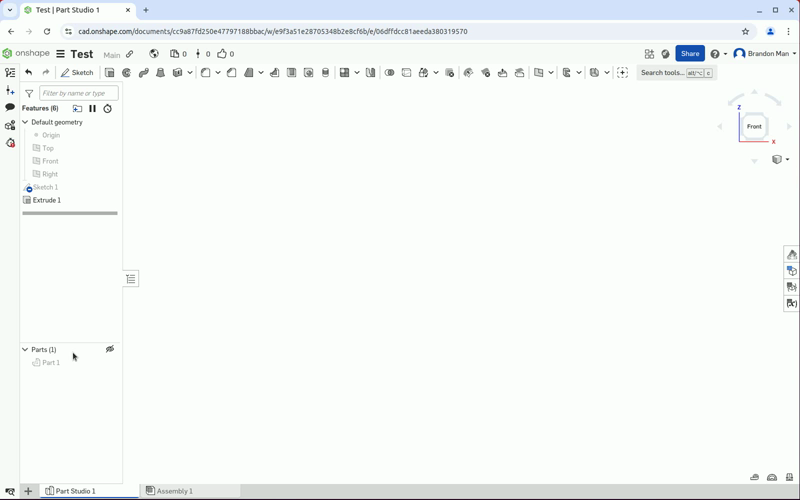
mouse_move(73, 352)
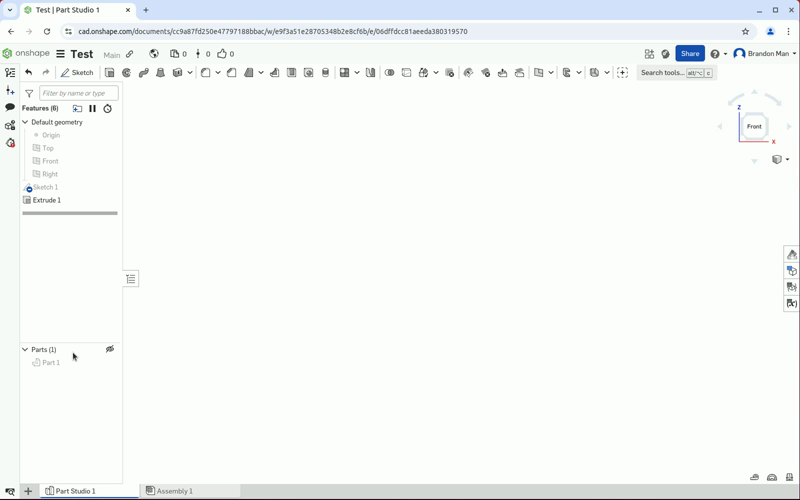
key(shift+y)
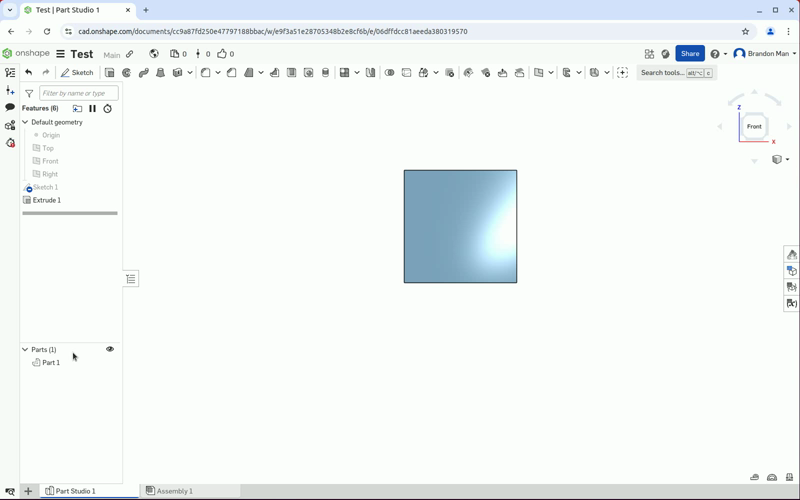
mouse_move(541, 75)
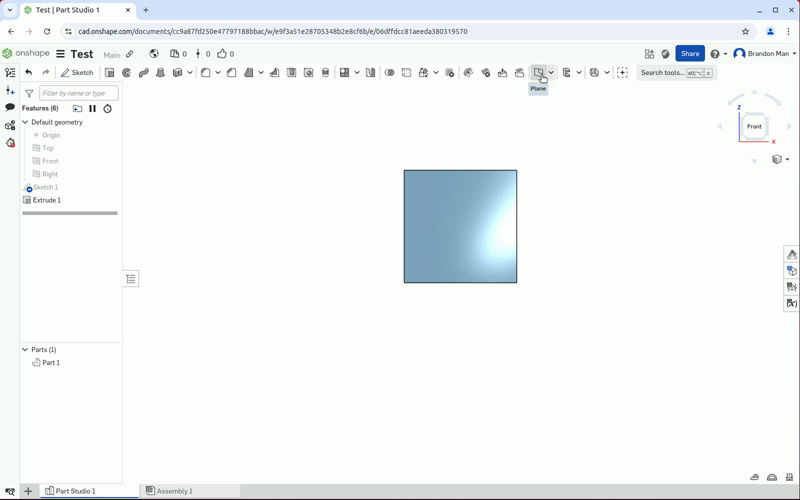
click(541, 75)
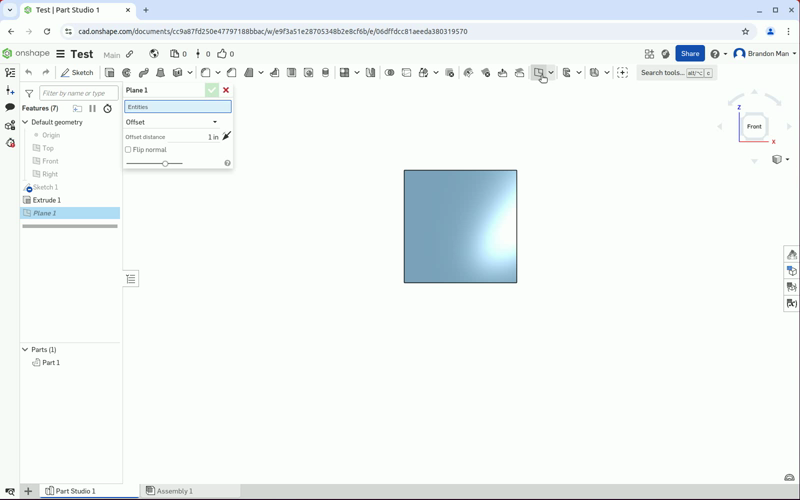
mouse_move(73, 163)
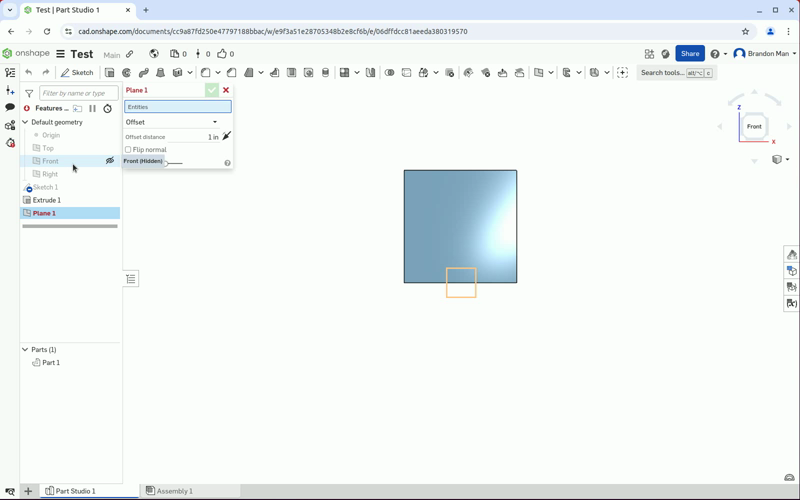
click(73, 163)
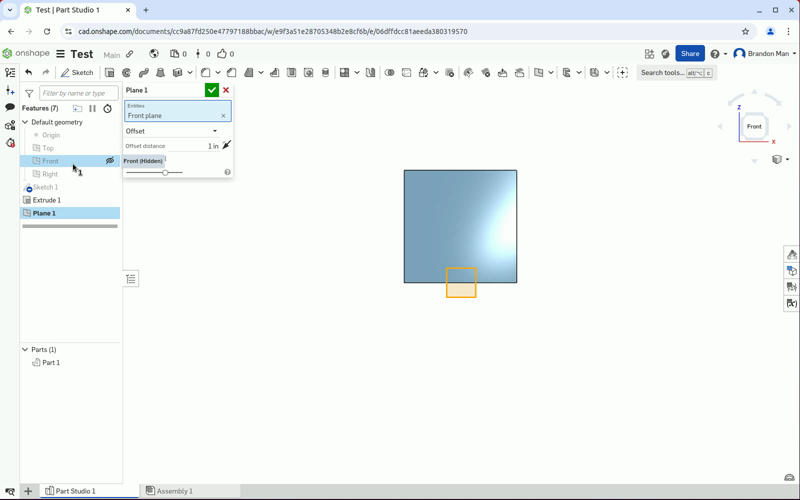
key(tab, 2)
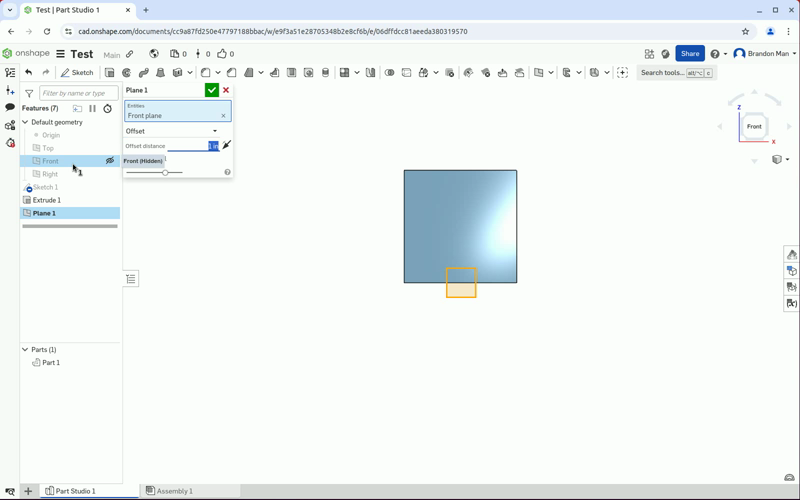
text(9.613)
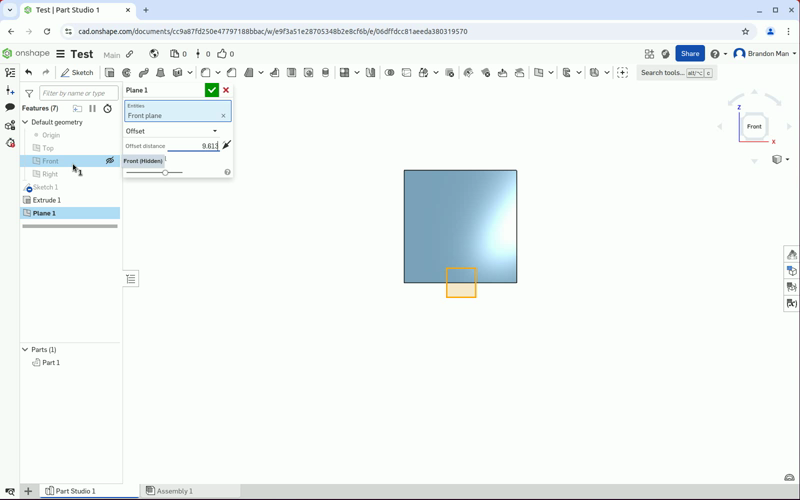
key(enter, 2)
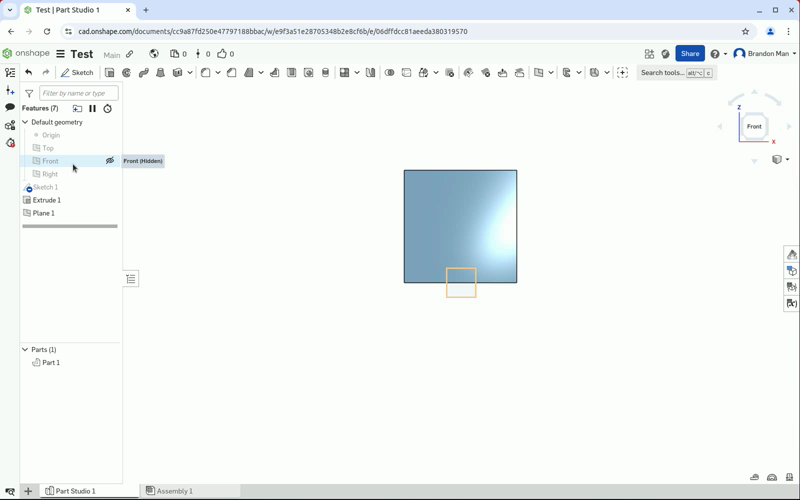
key(shift+s)
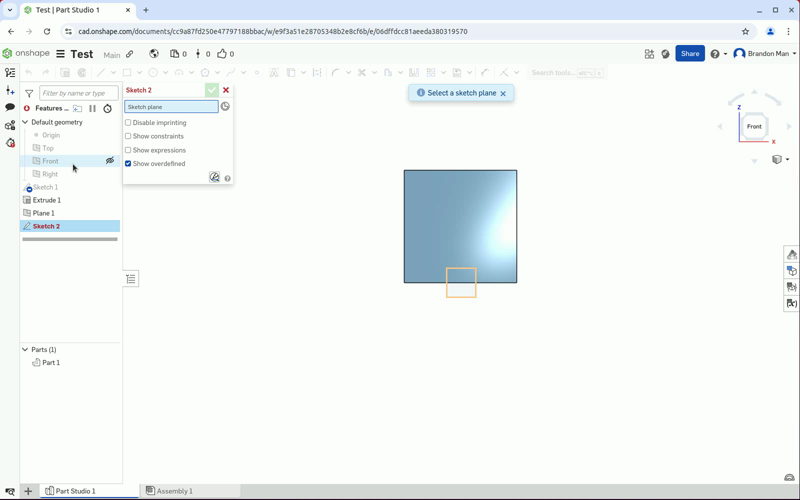
mouse_move(73, 215)
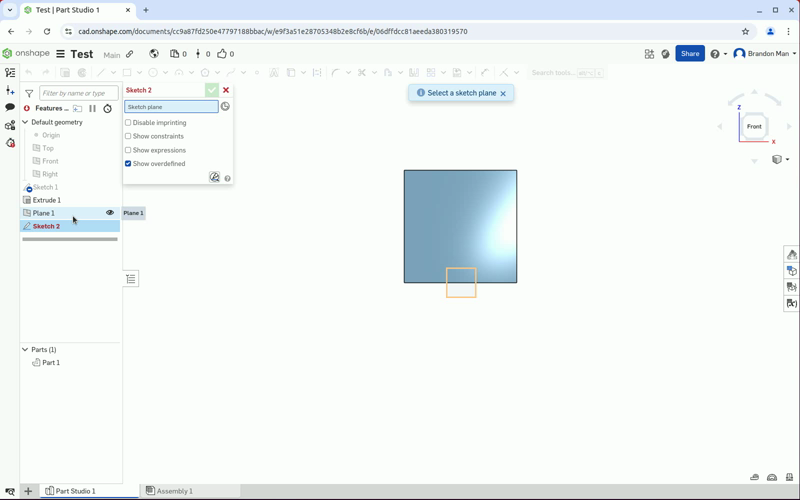
click(73, 215)
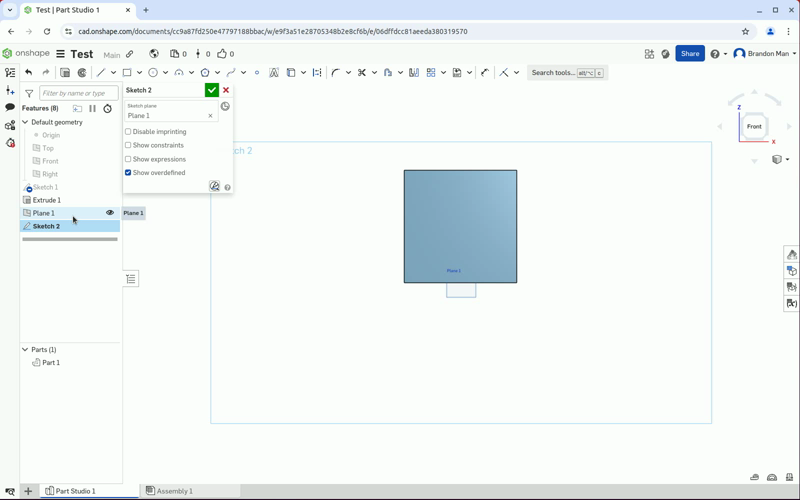
mouse_move(73, 352)
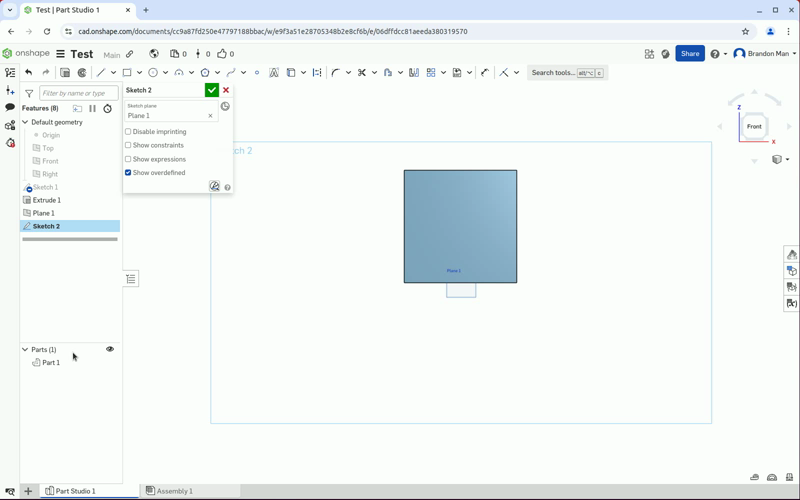
key(y)
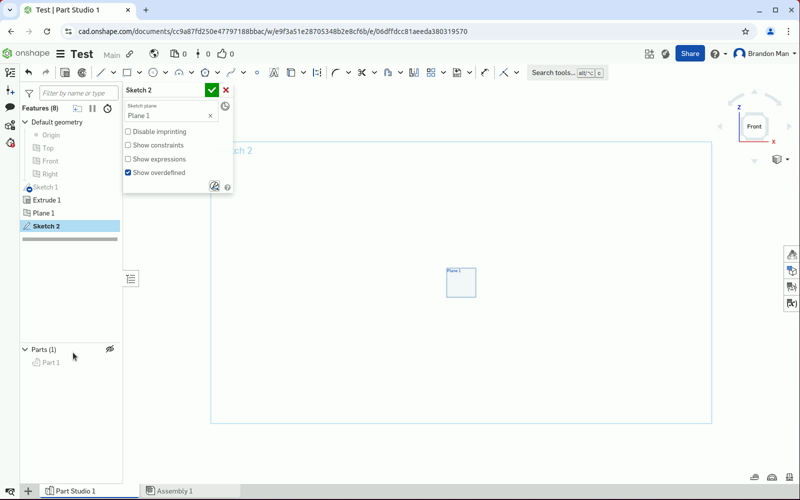
key(c)
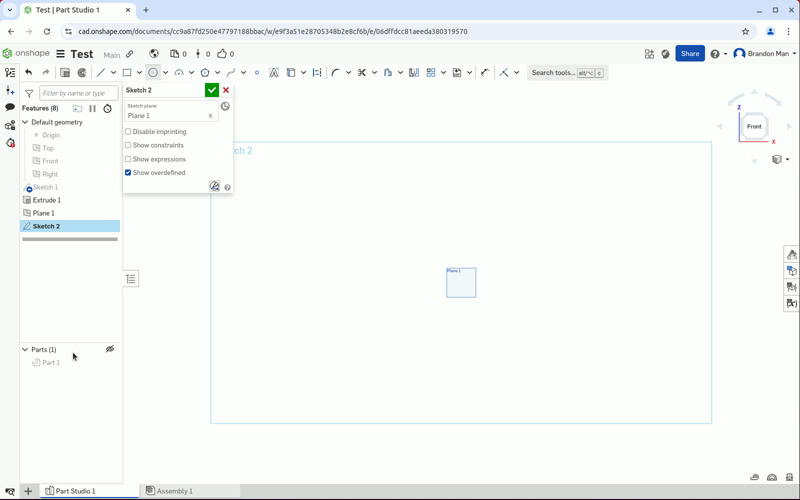
key_down(shift)
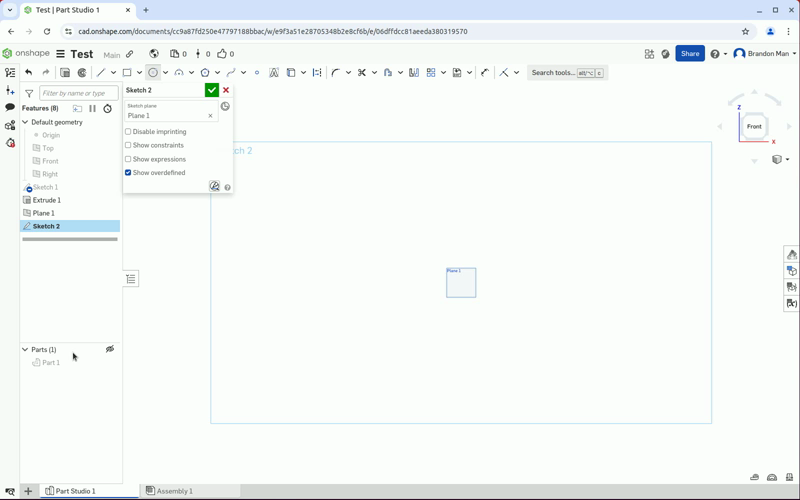
mouse_move(461, 226)
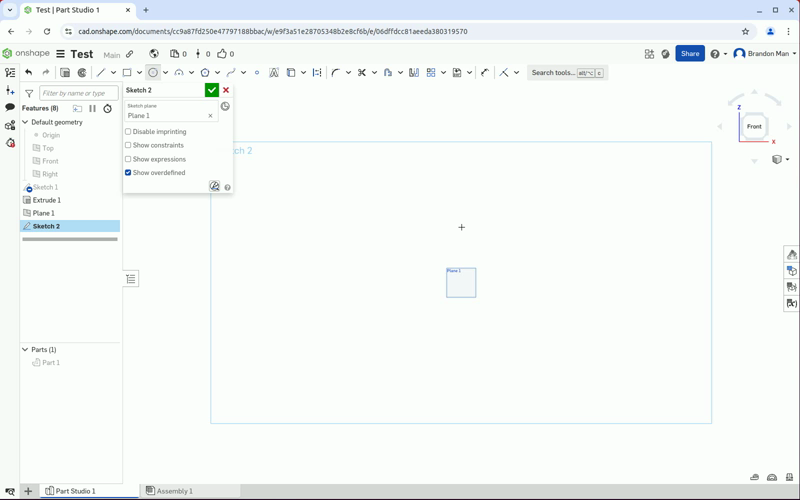
click(461, 226)
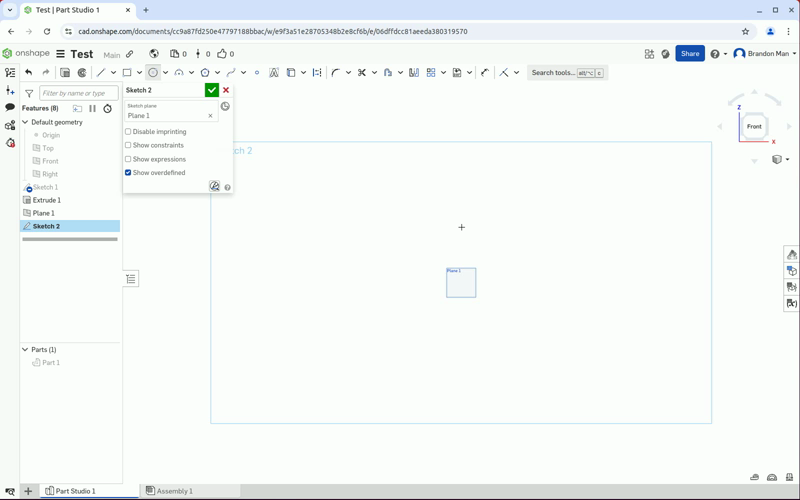
key_up(shift)
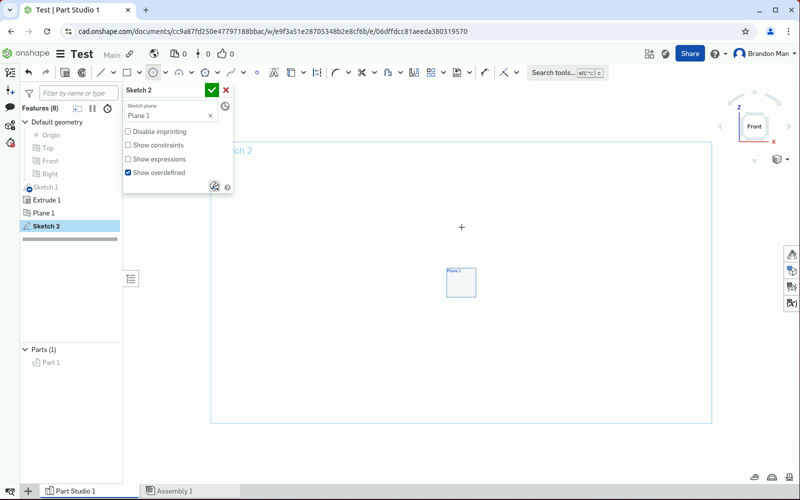
mouse_move(500, 226)
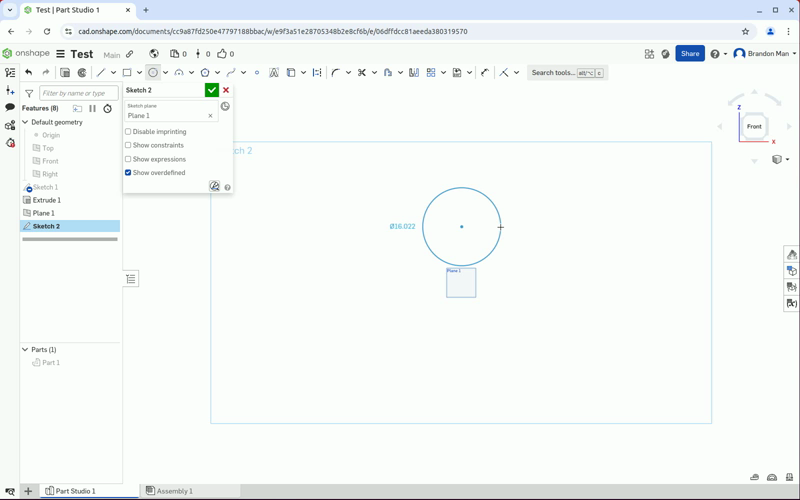
click(500, 226)
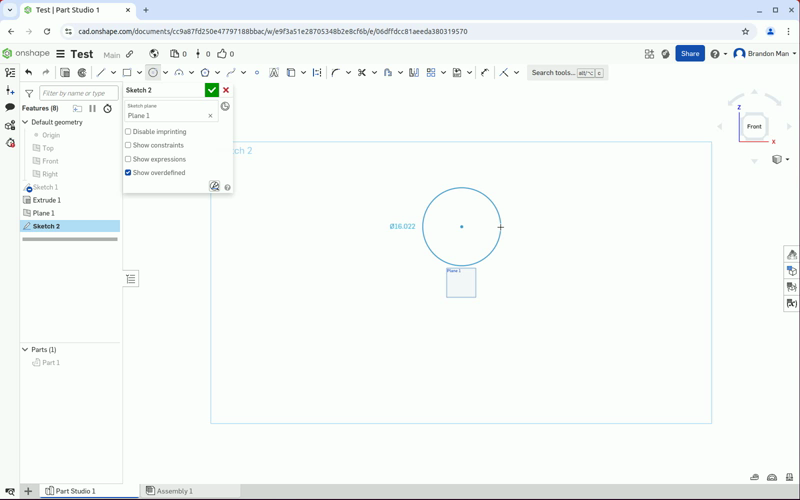
key(esc)
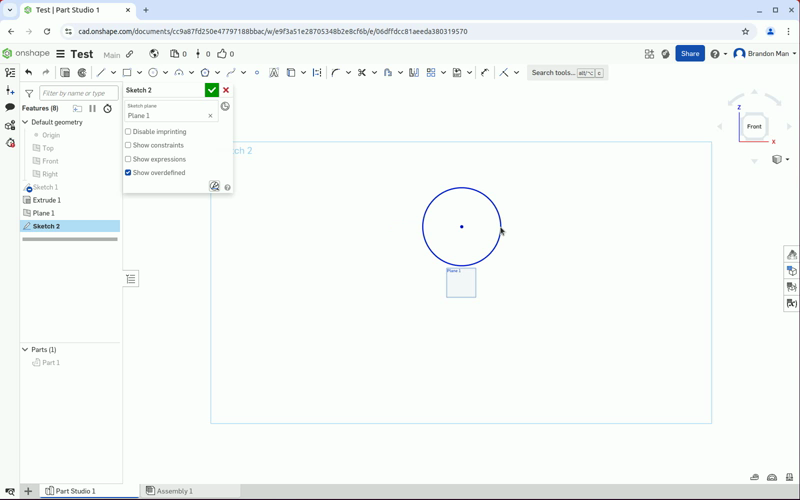
mouse_move(438, 209)
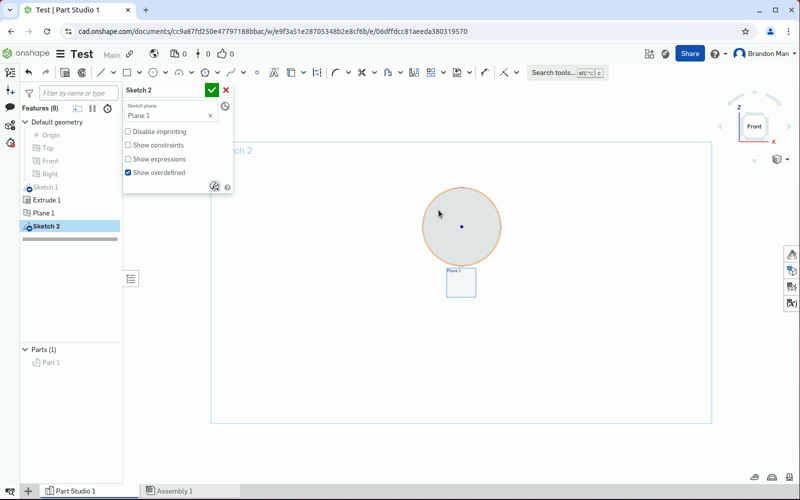
click(438, 209)
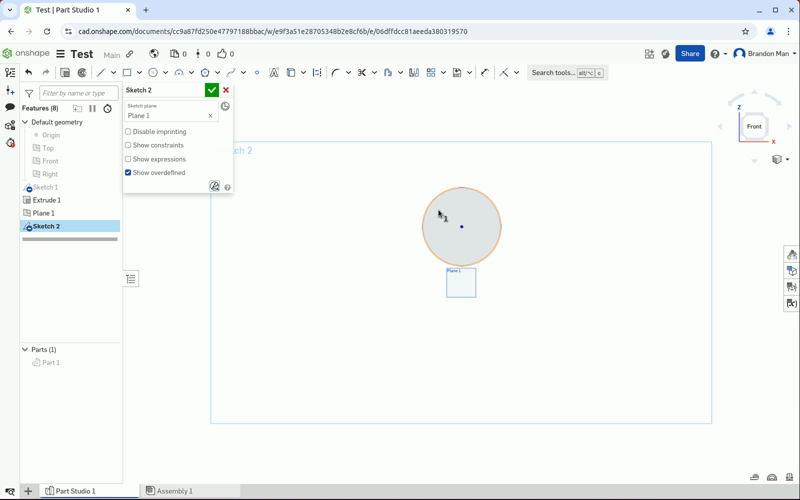
mouse_move(73, 352)
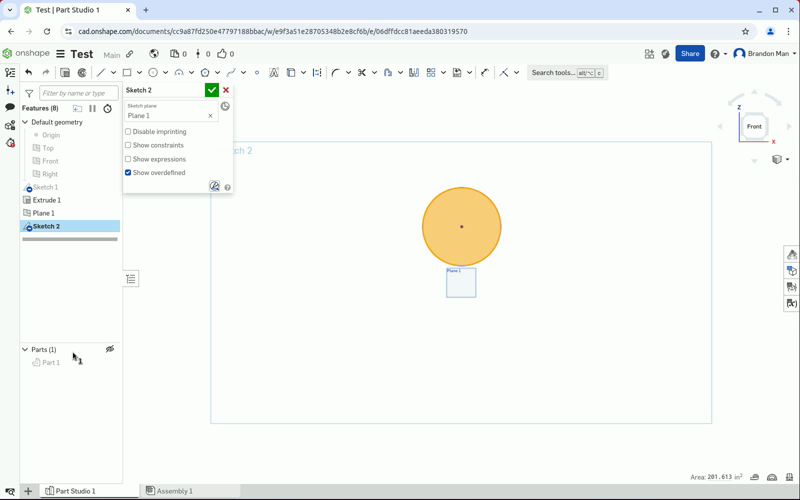
key(shift+y)
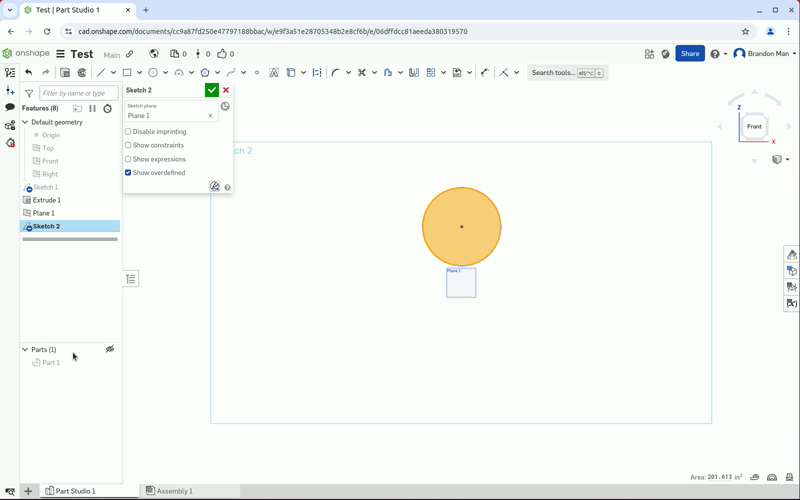
key(shift+e)
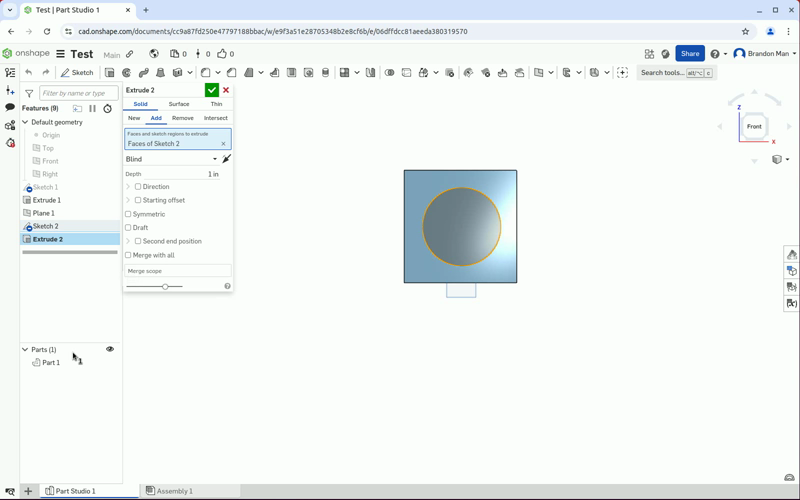
mouse_move(143, 106)
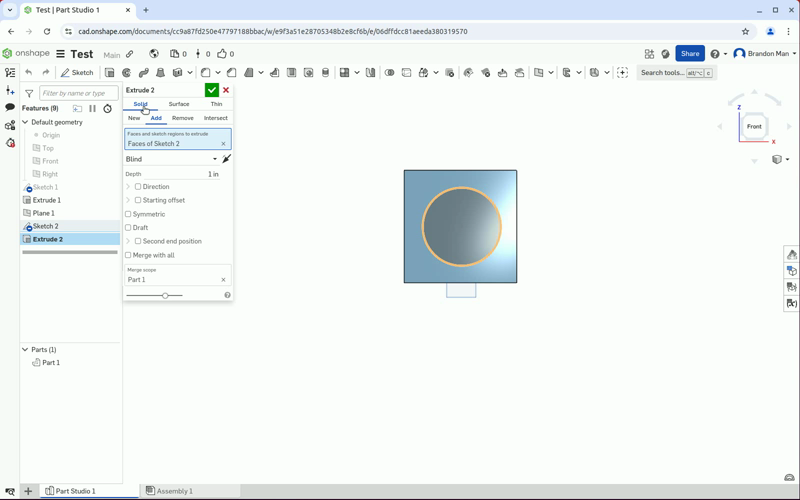
click(143, 106)
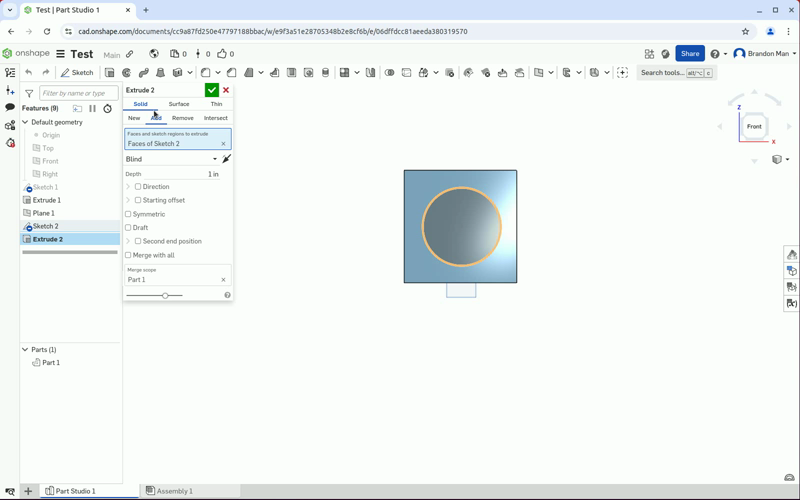
mouse_move(186, 120)
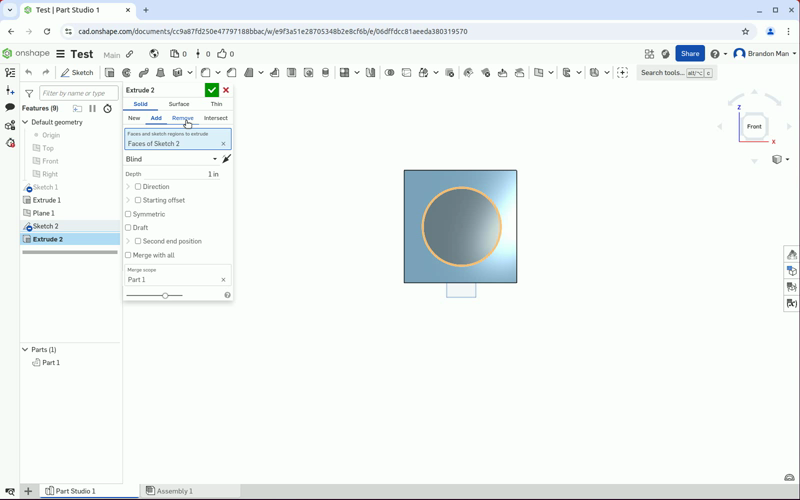
click(186, 120)
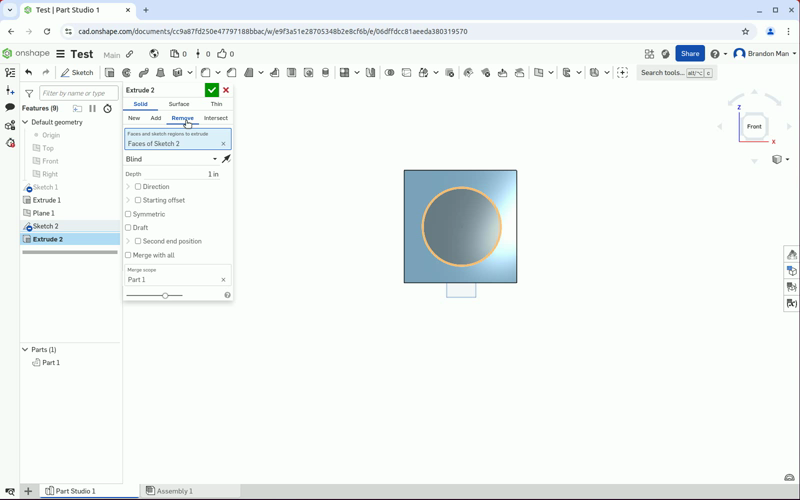
key(tab, 4)
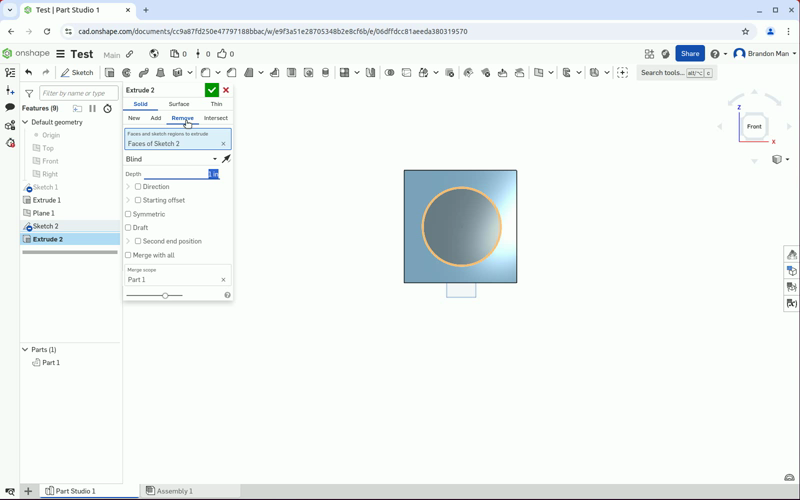
text(30.811)
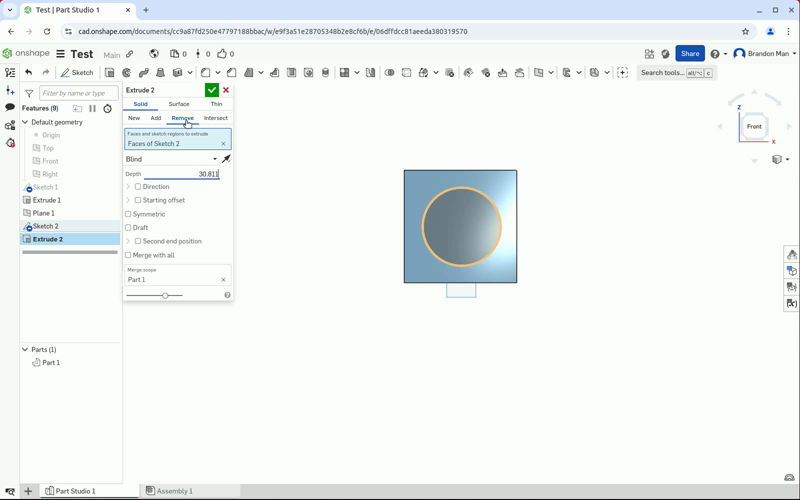
key(tab, 6)
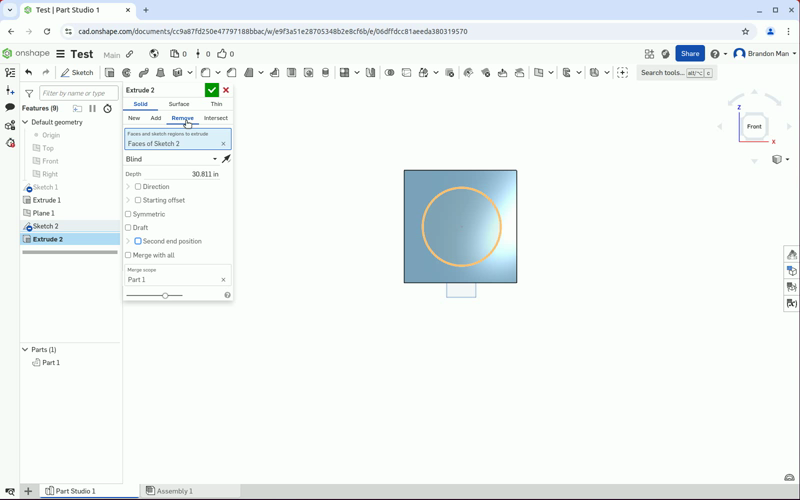
key(space)
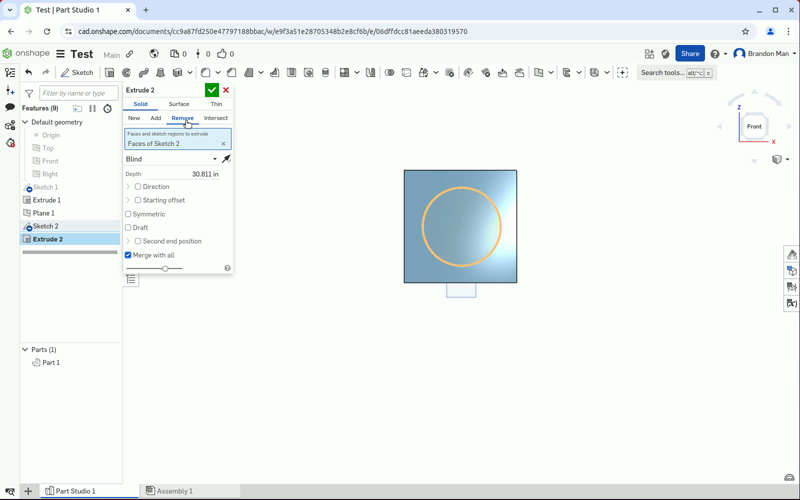
key(enter)
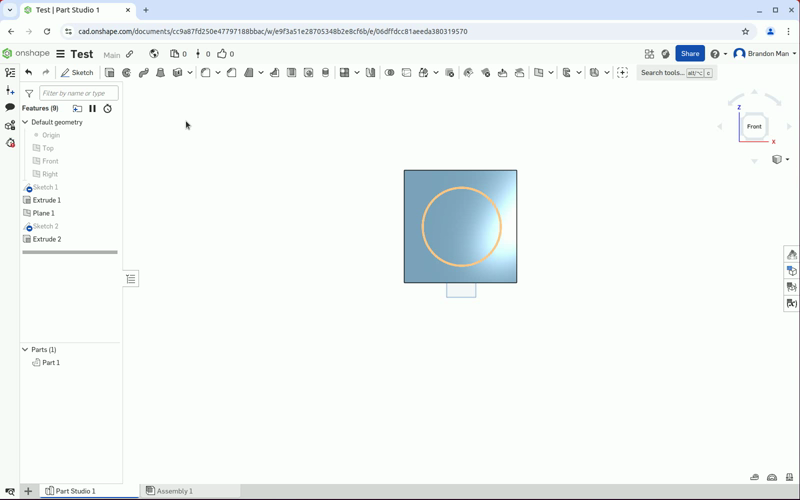
key(shift+h)
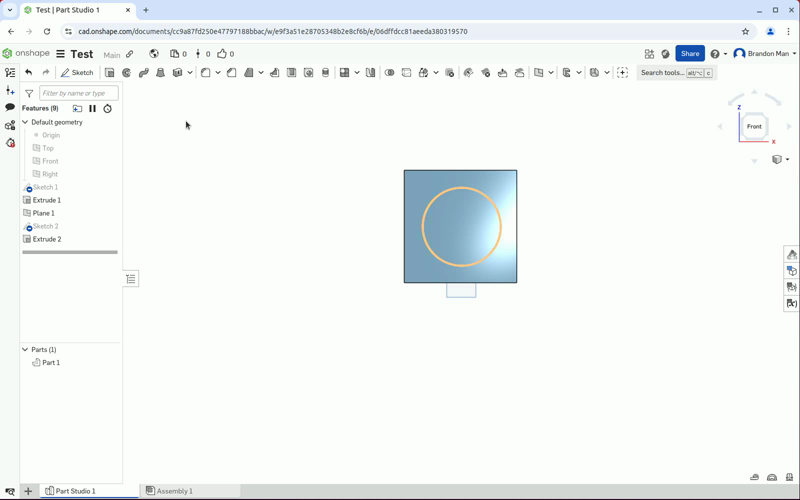
key(shift+h)
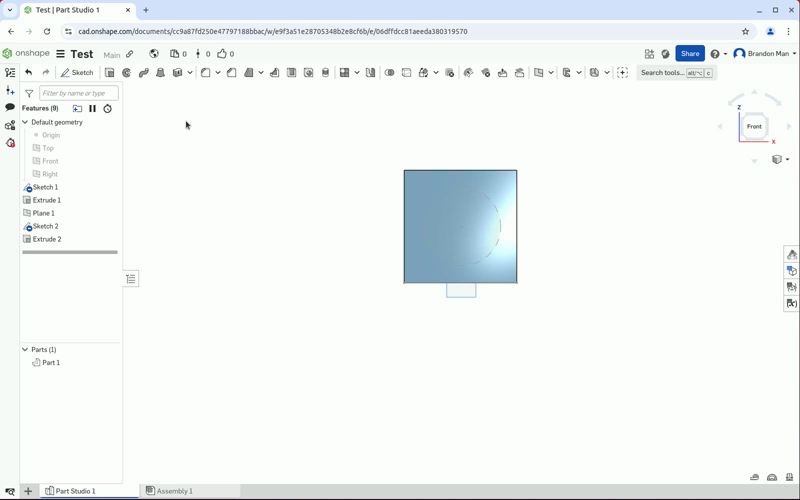
key(shift+7)
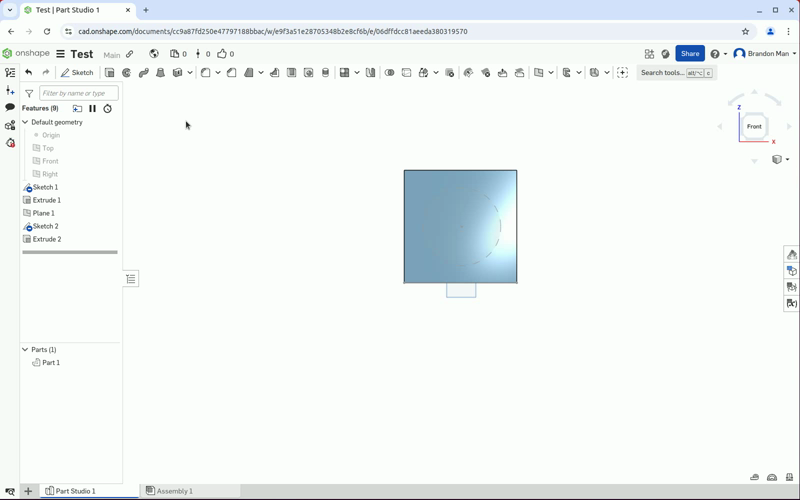
key(left, 2)
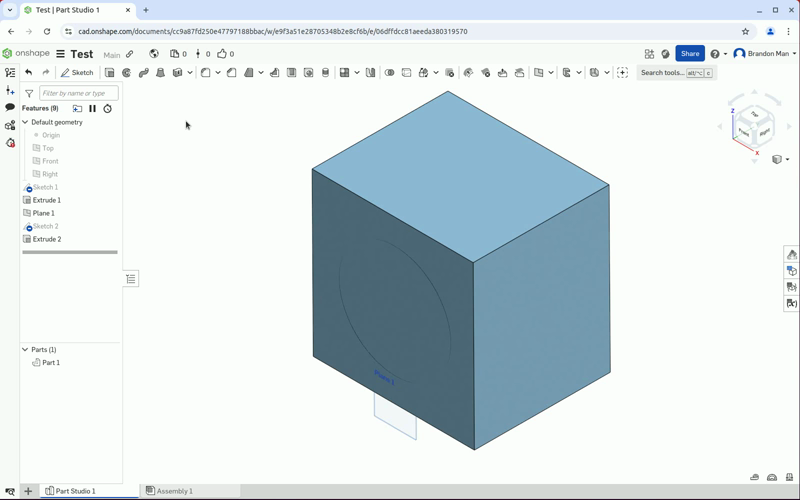
key(down, 2)
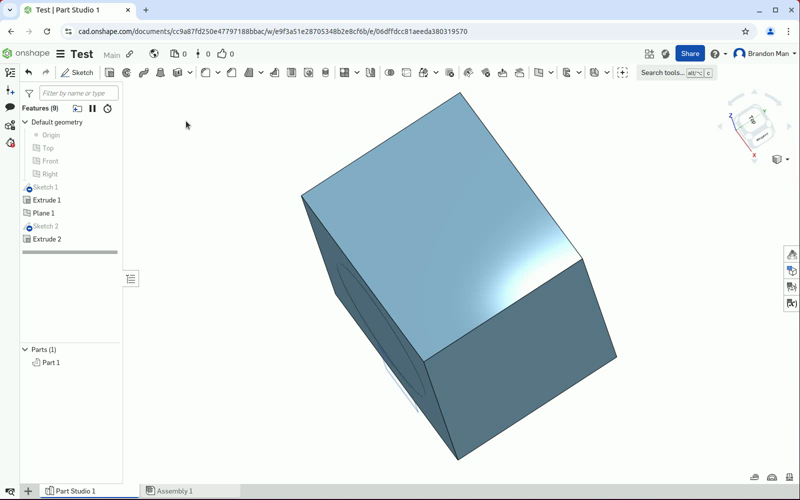
key(up, 2)
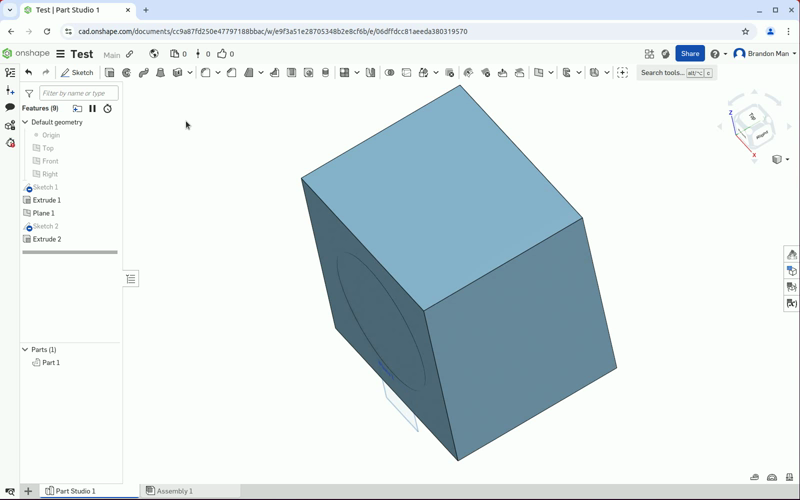
key(right, 2)
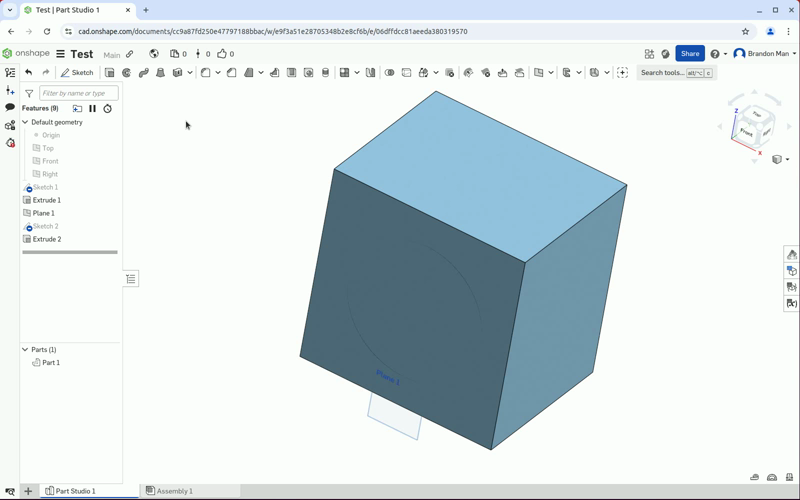
mouse_move(73, 189)
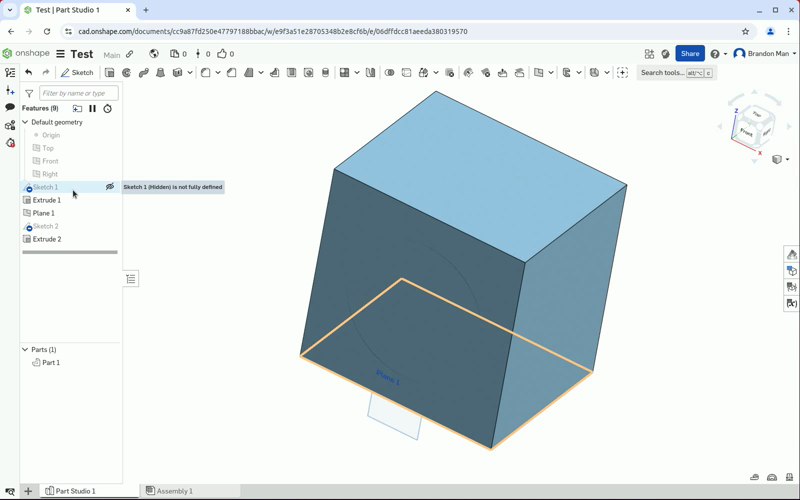
click(73, 189)